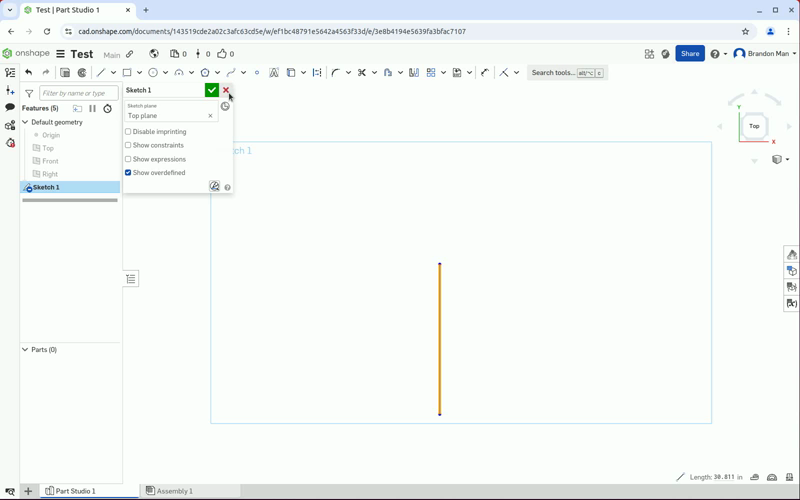
key(shift+h)
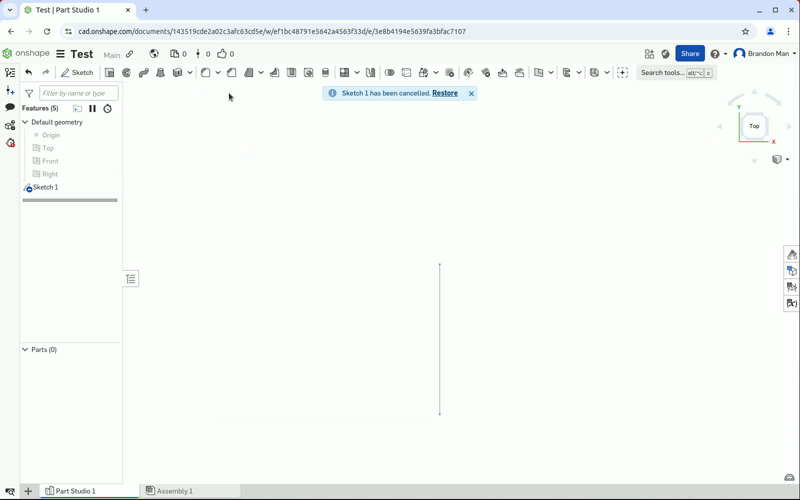
key(shift+s)
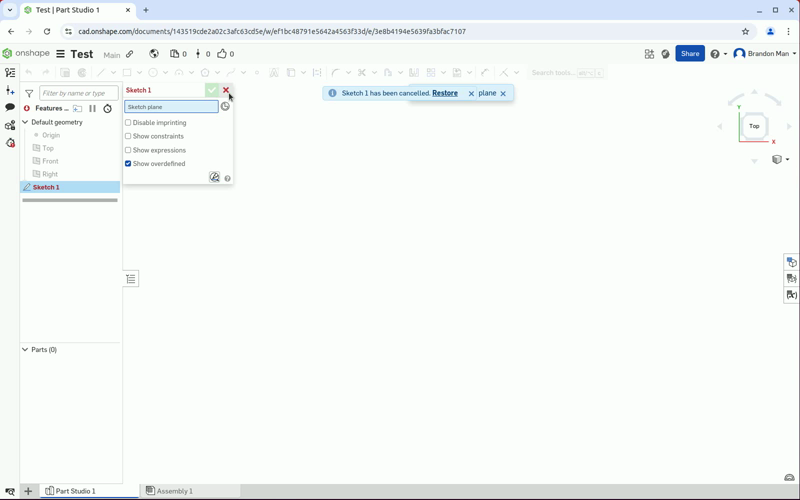
mouse_move(73, 150)
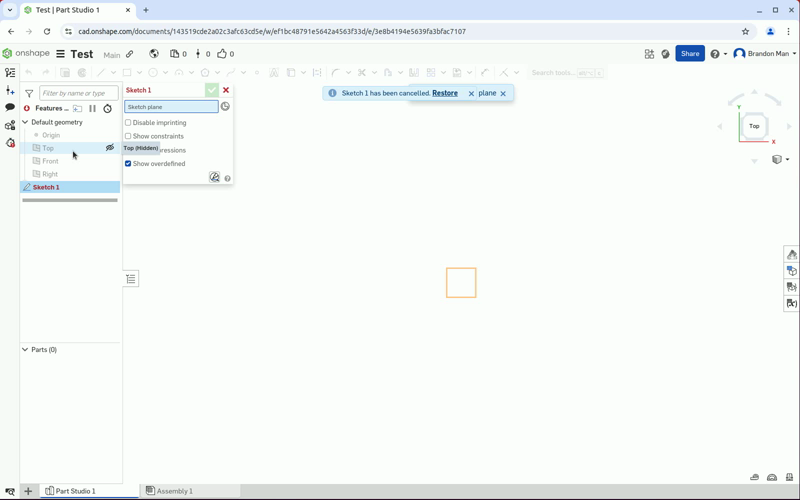
click(73, 150)
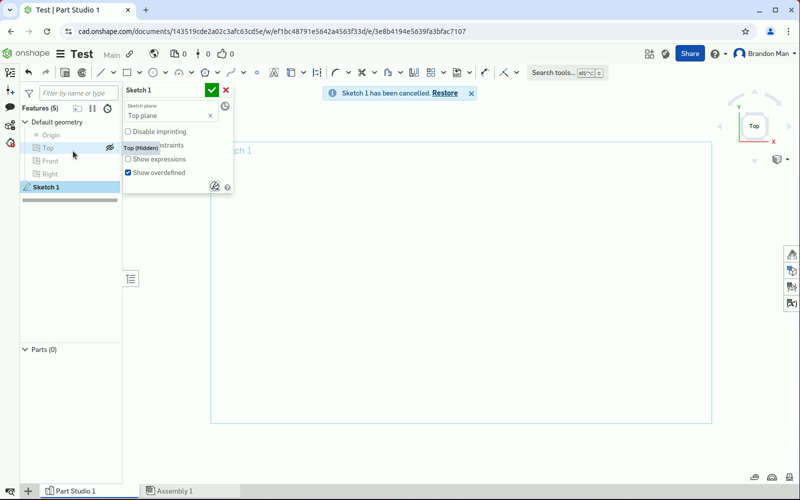
mouse_move(73, 352)
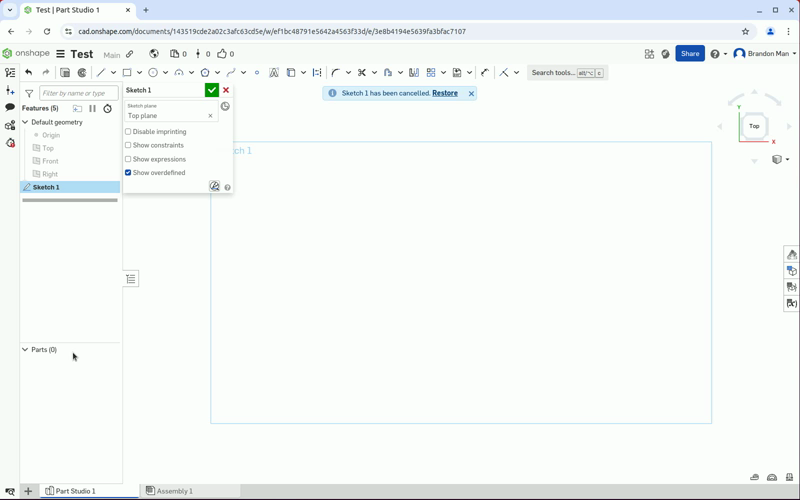
key(y)
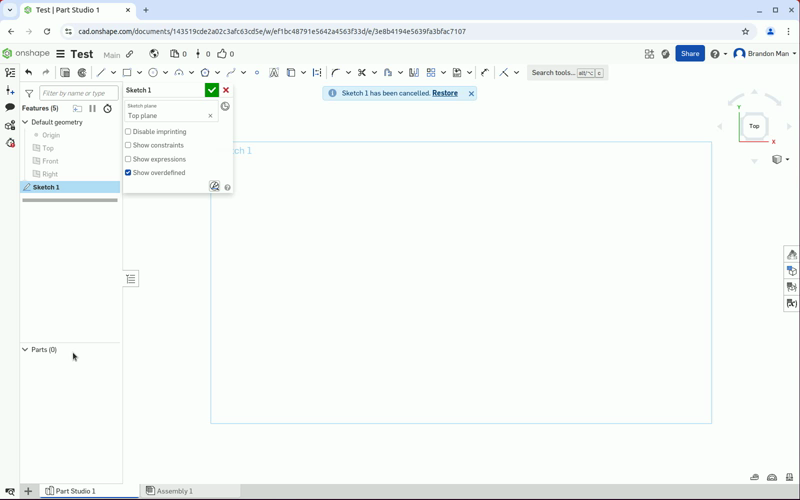
key(l)
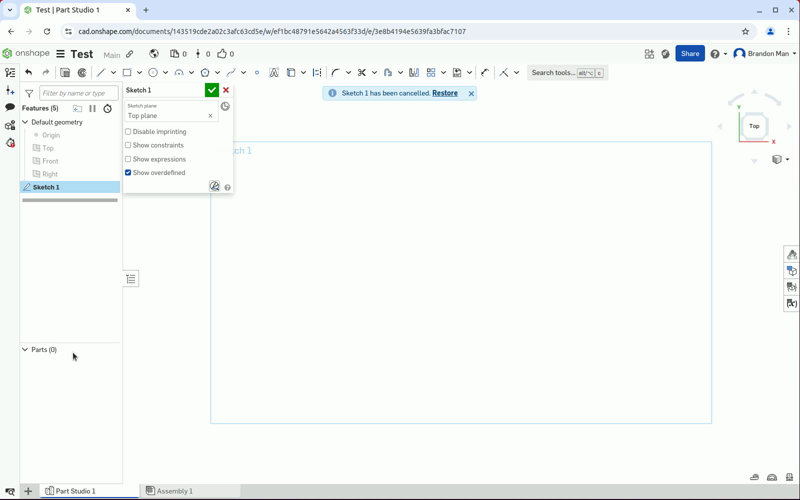
key_down(shift)
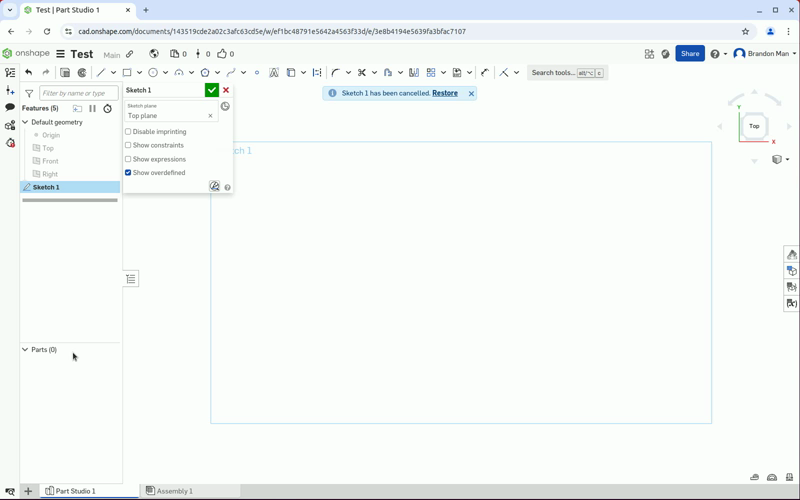
mouse_move(516, 249)
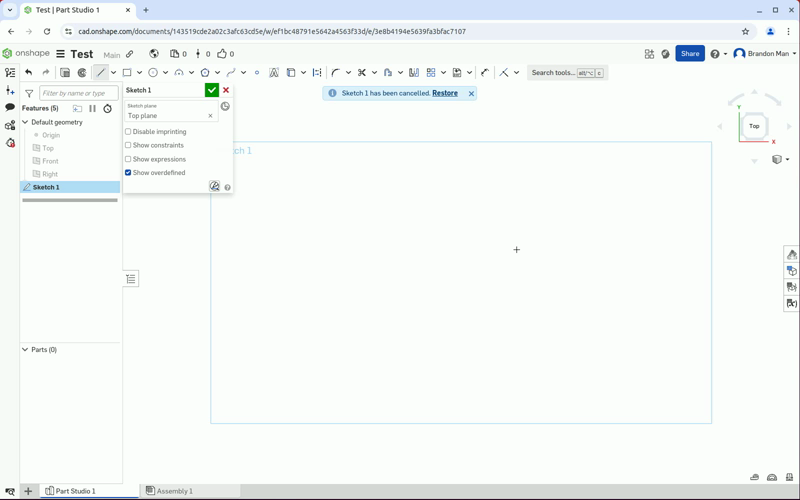
click(516, 249)
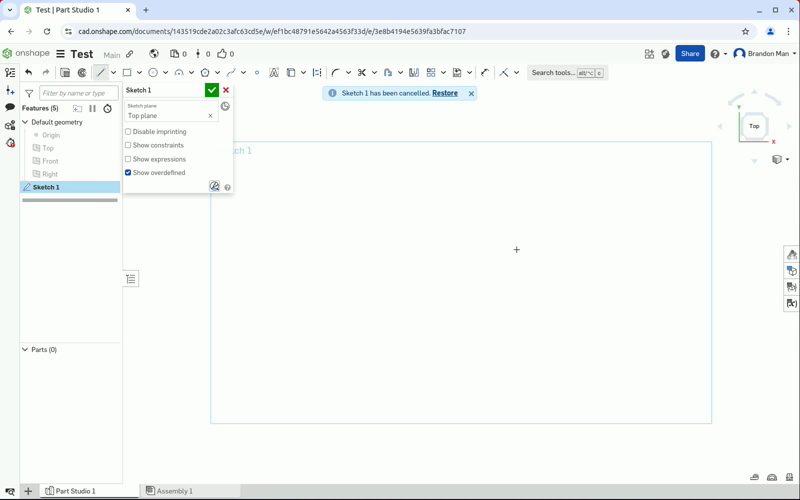
key_up(shift)
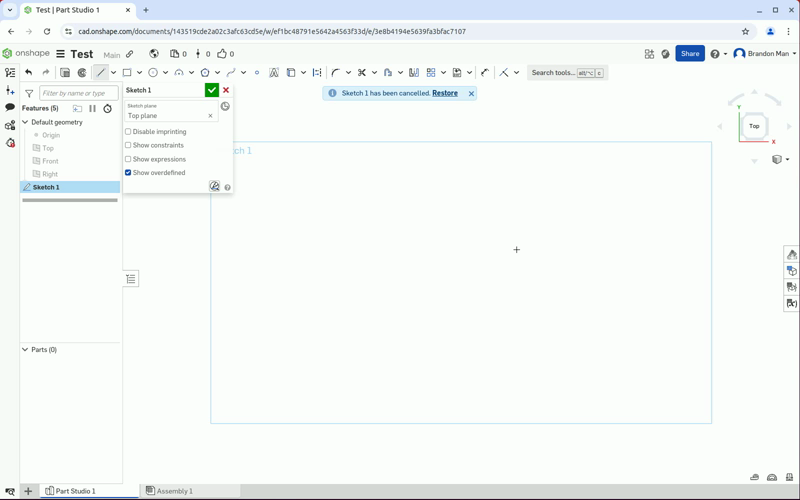
key_down(shift)
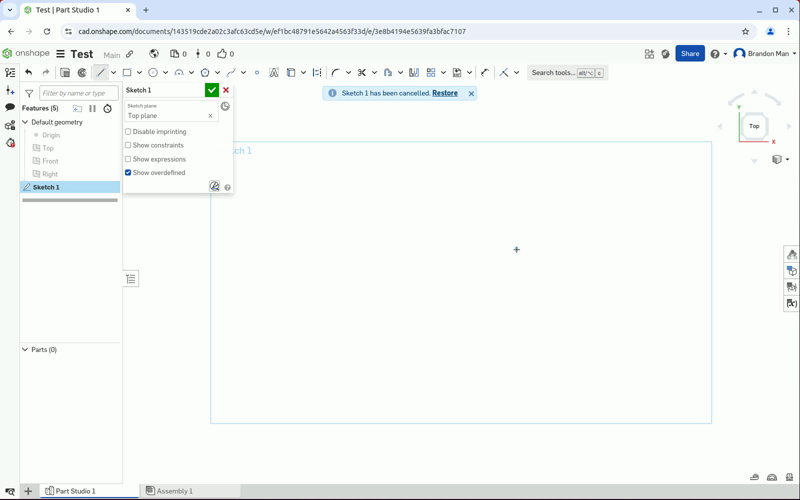
mouse_move(546, 249)
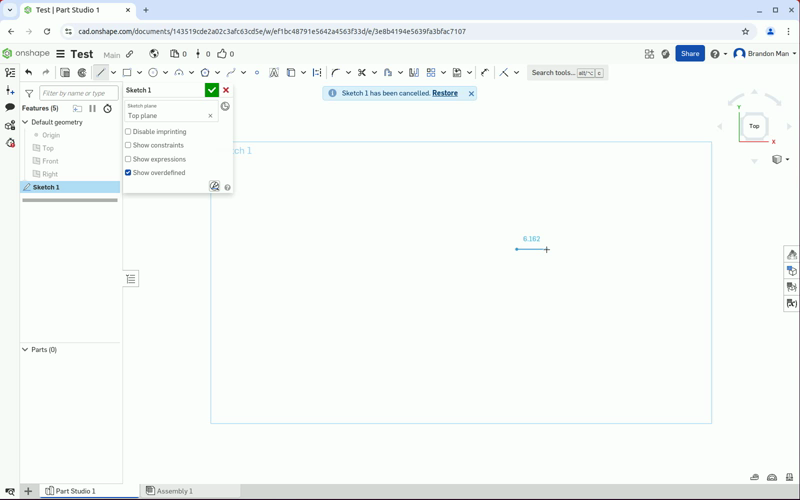
mouse_move(573, 249)
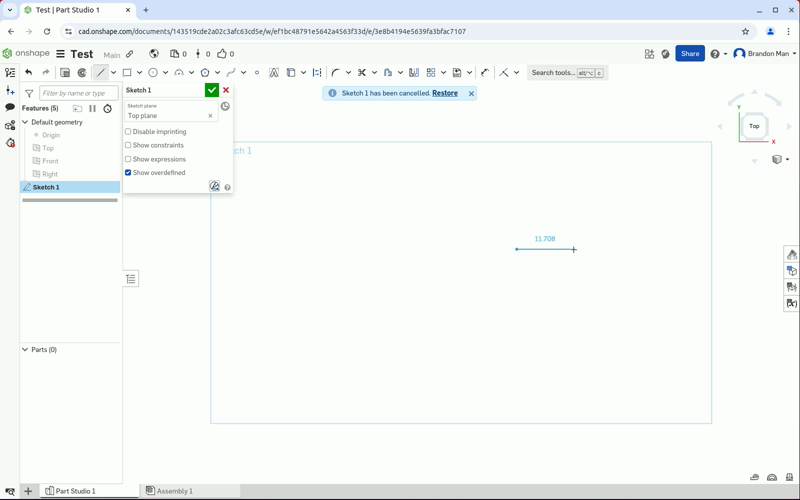
click(573, 249)
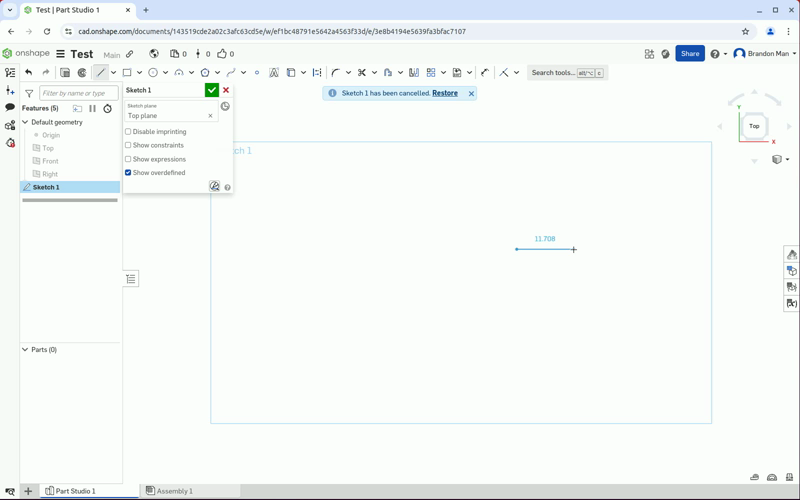
key_up(shift)
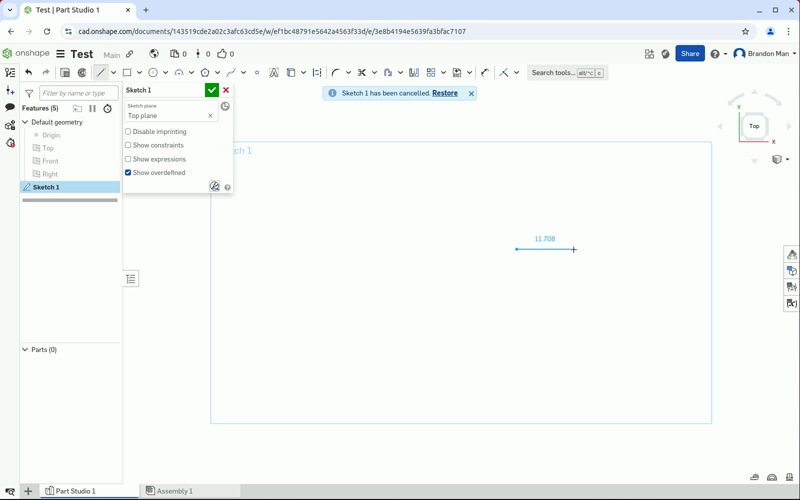
key_down(shift)
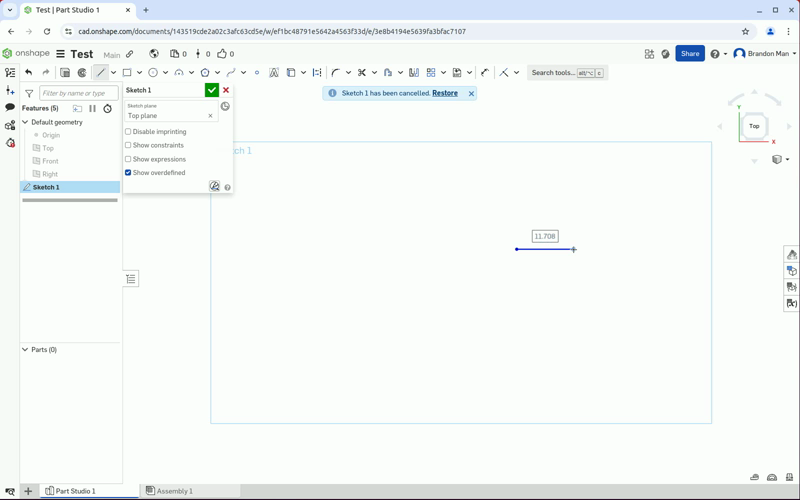
mouse_move(516, 229)
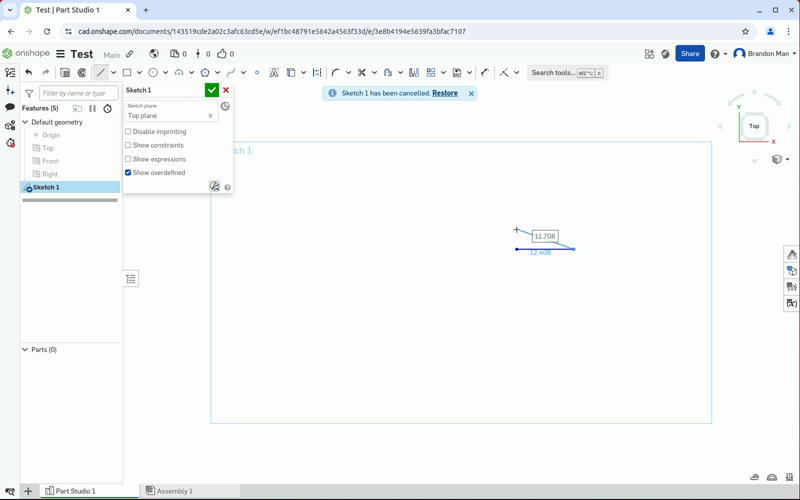
click(516, 229)
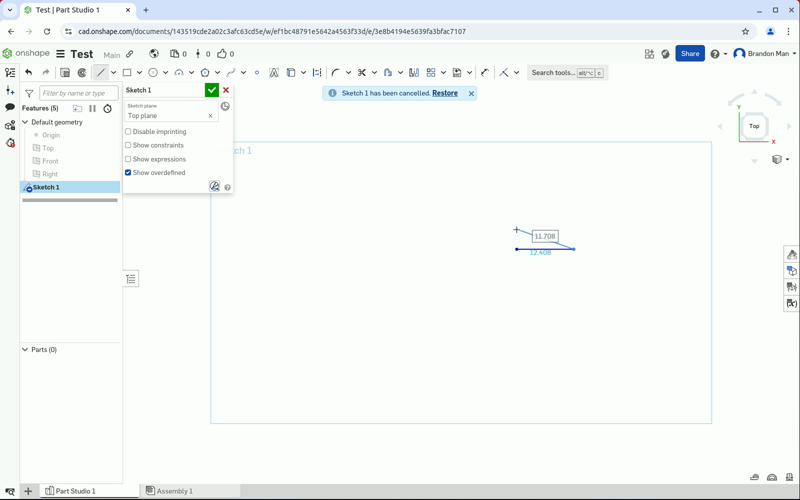
key_up(shift)
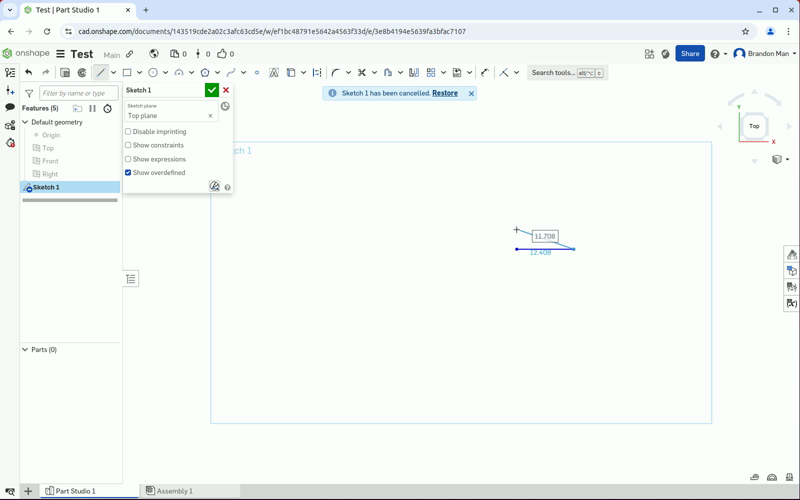
mouse_move(546, 229)
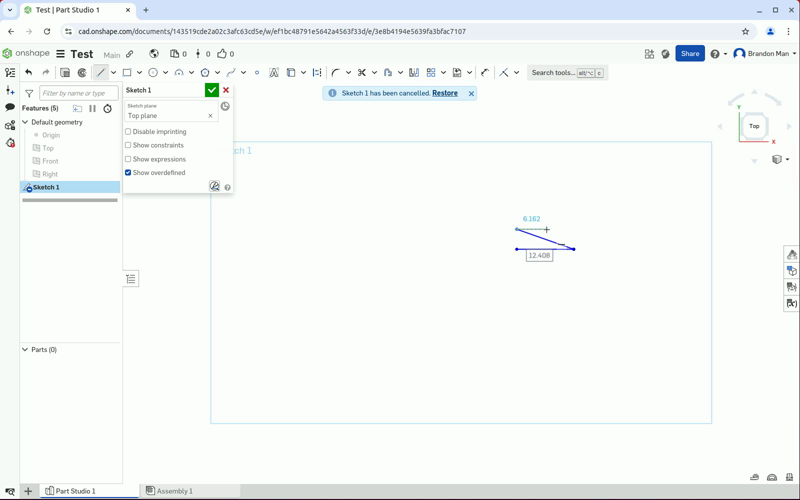
key_down(shift)
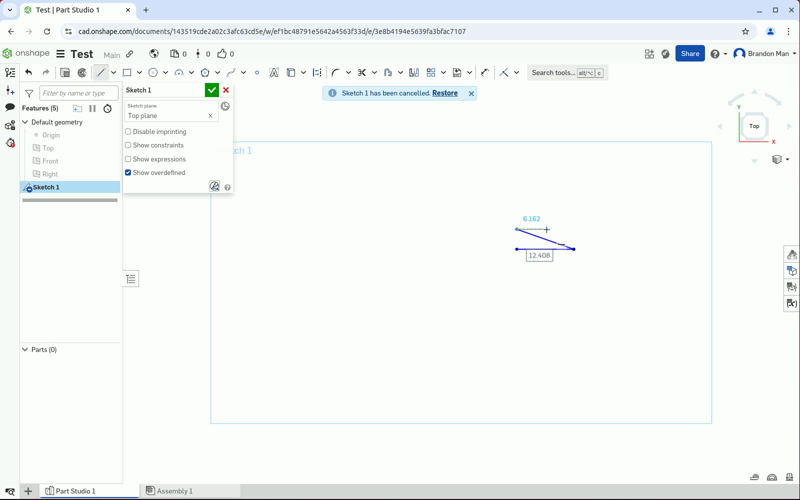
mouse_move(516, 249)
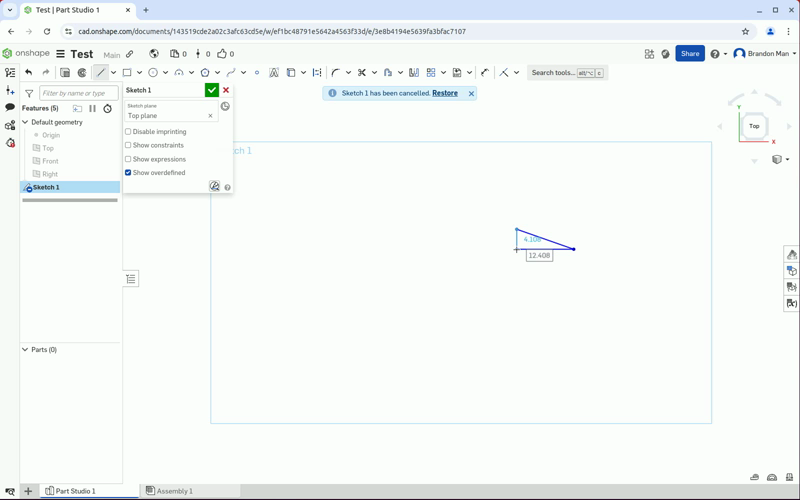
key_up(shift)
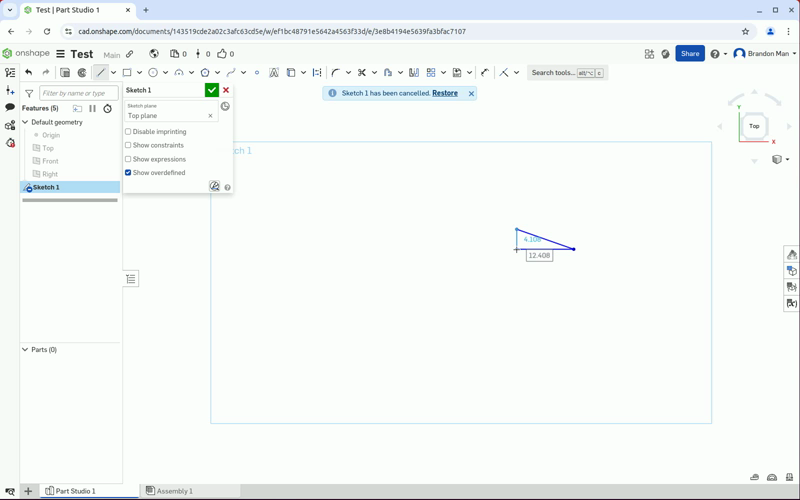
click(516, 249)
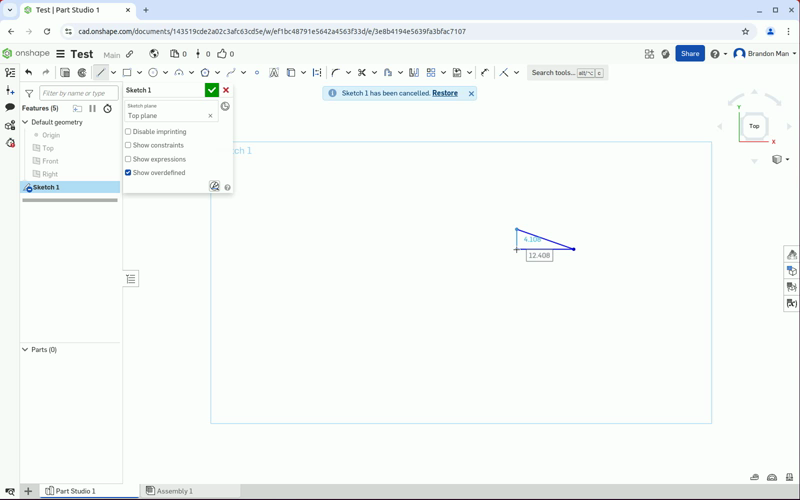
key(esc)
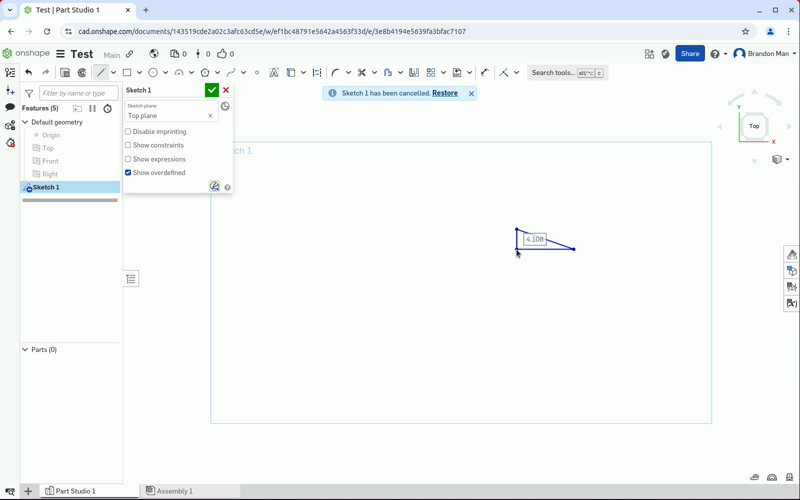
mouse_move(538, 245)
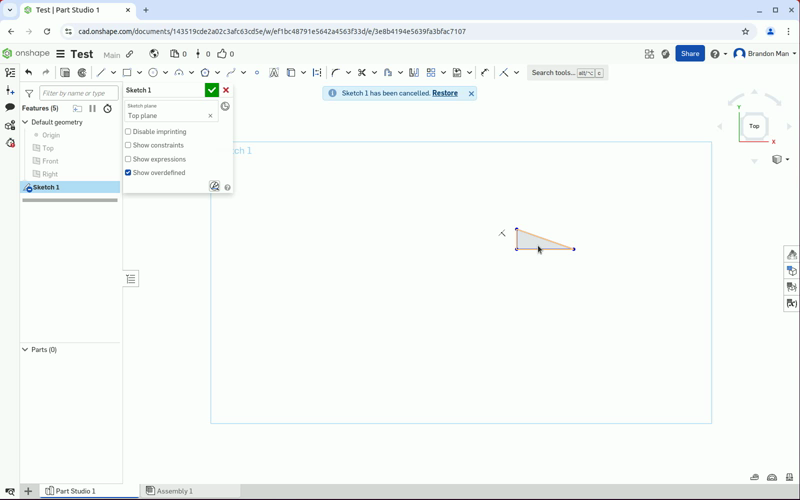
scroll(6)
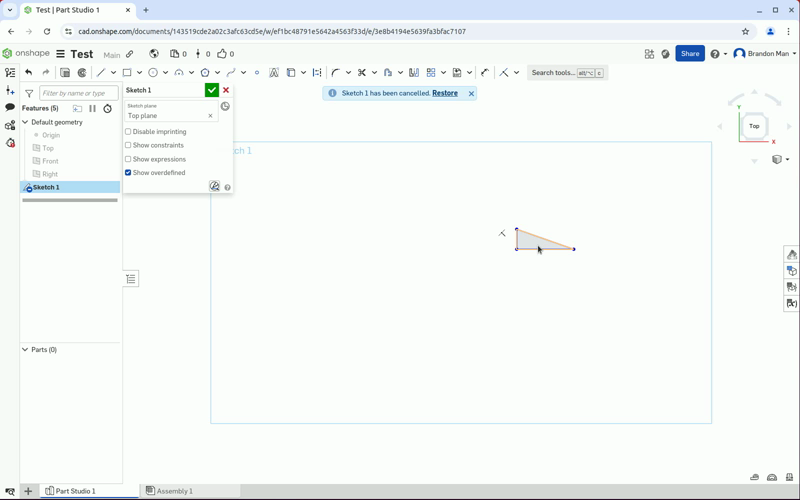
scroll(6)
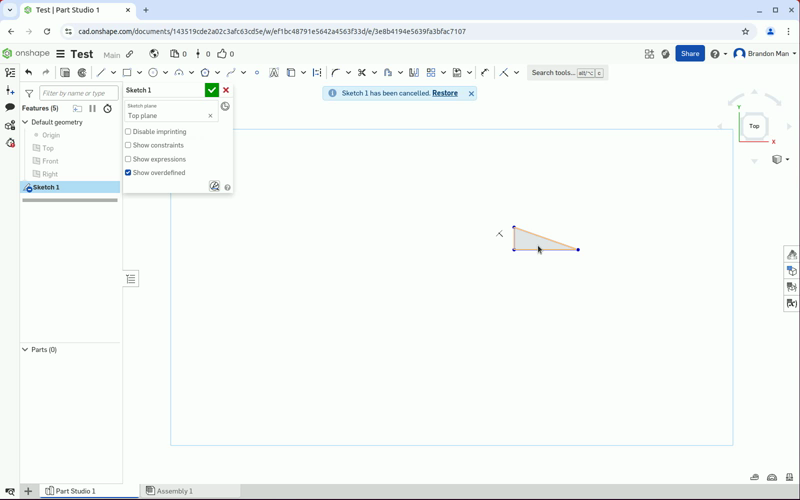
scroll(6)
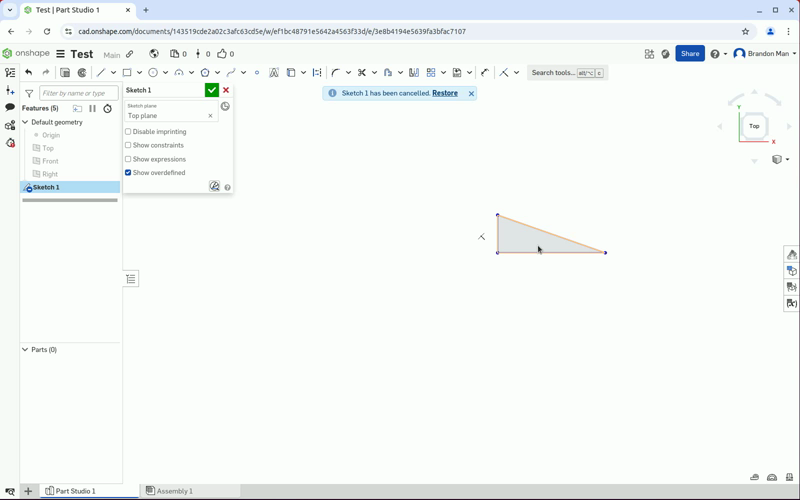
scroll(6)
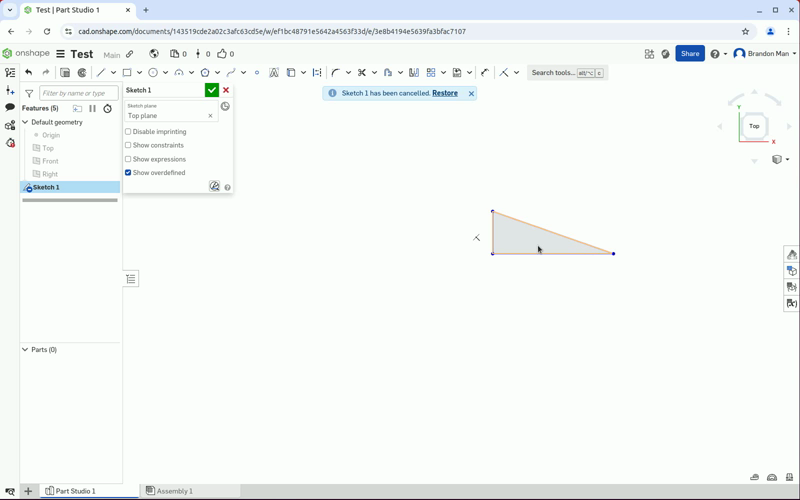
scroll(6)
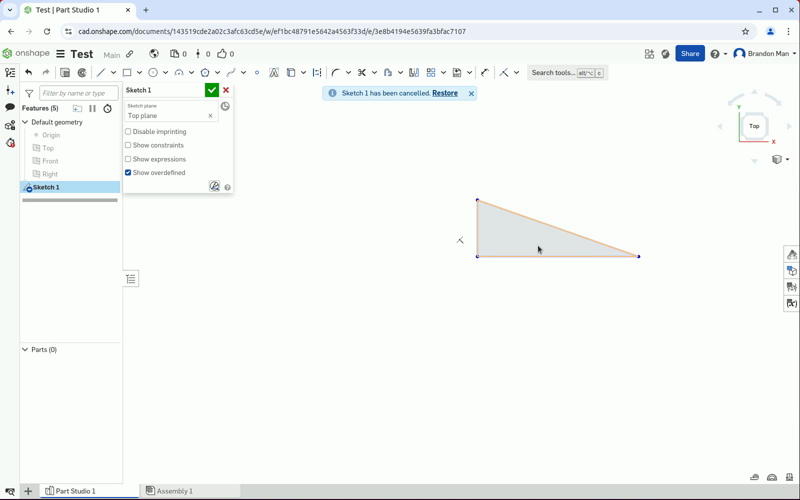
scroll(6)
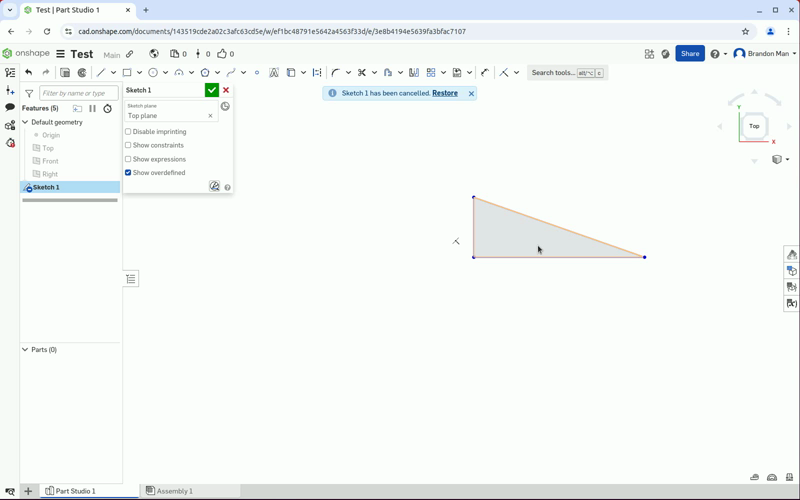
scroll(6)
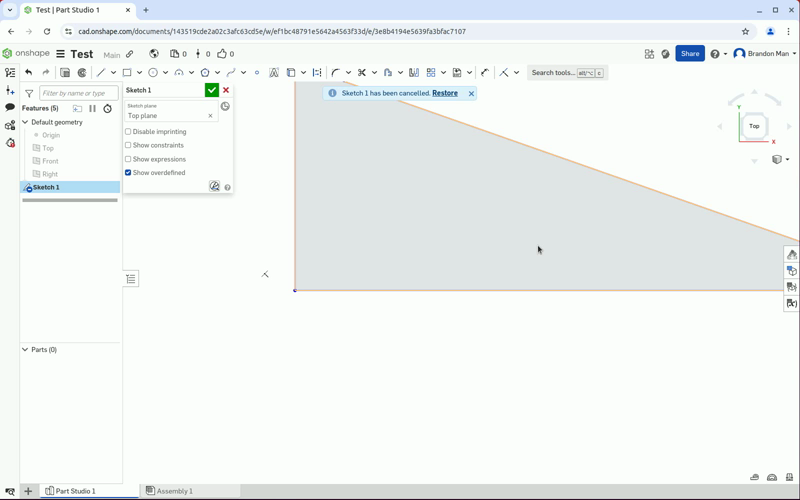
click(538, 245)
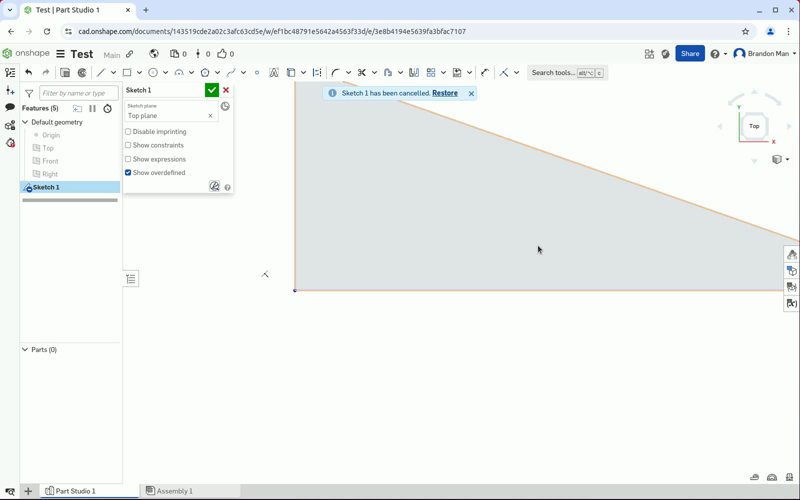
scroll(-6)
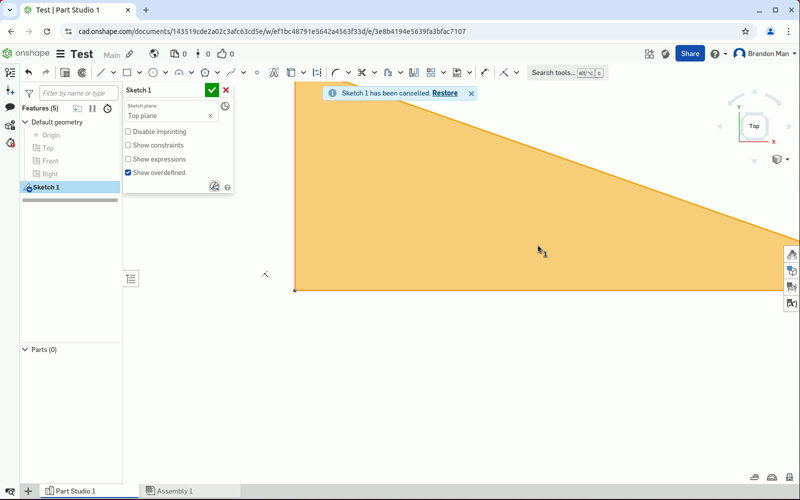
scroll(-6)
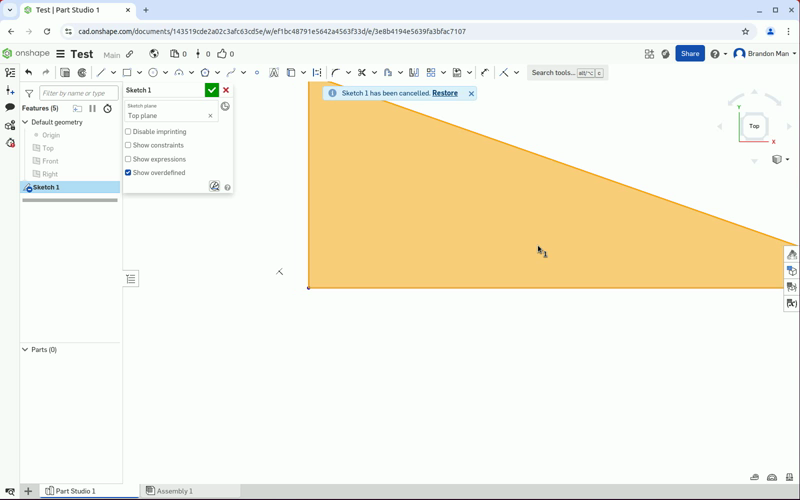
scroll(-6)
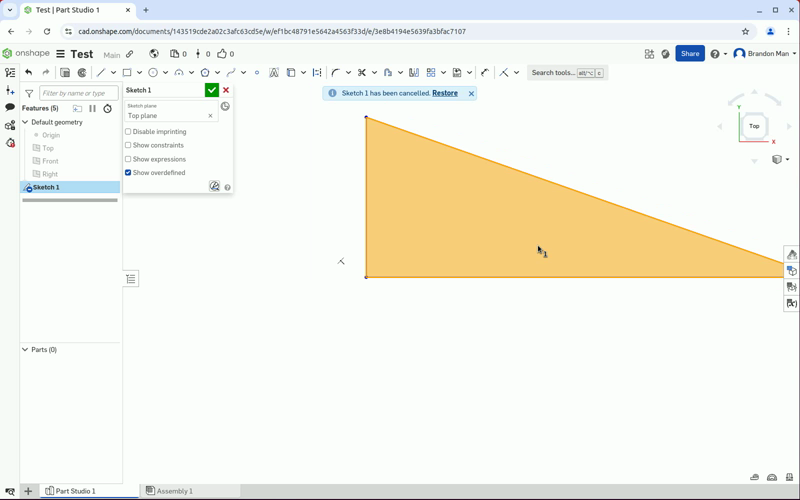
scroll(-6)
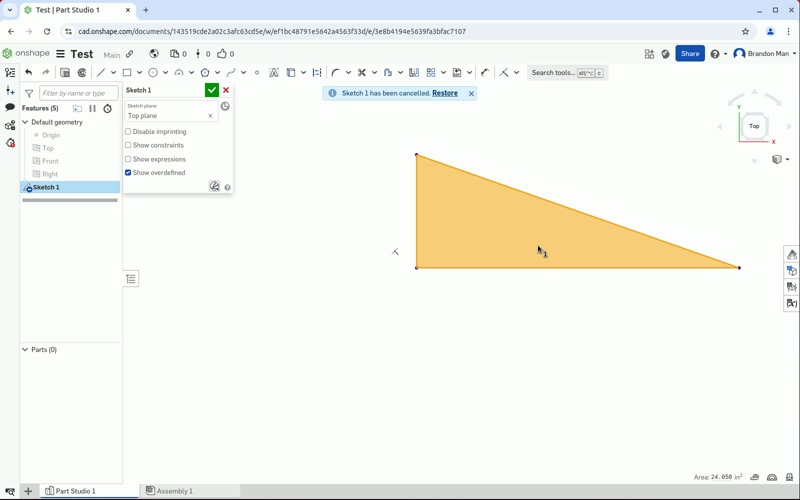
scroll(-6)
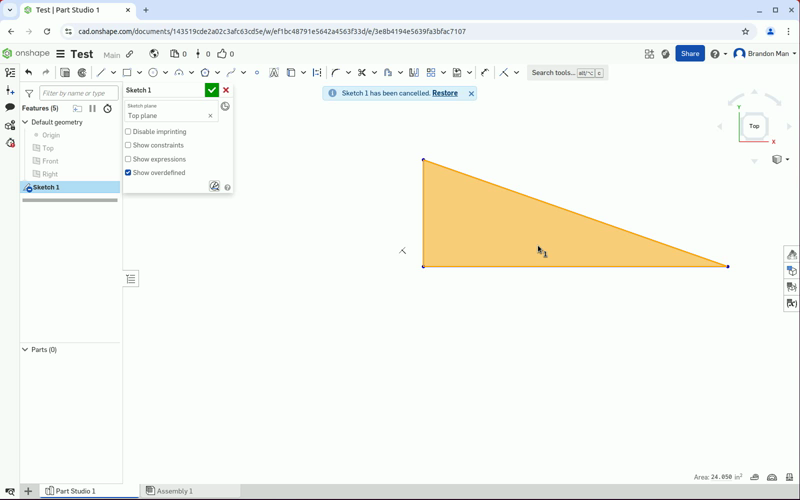
scroll(-6)
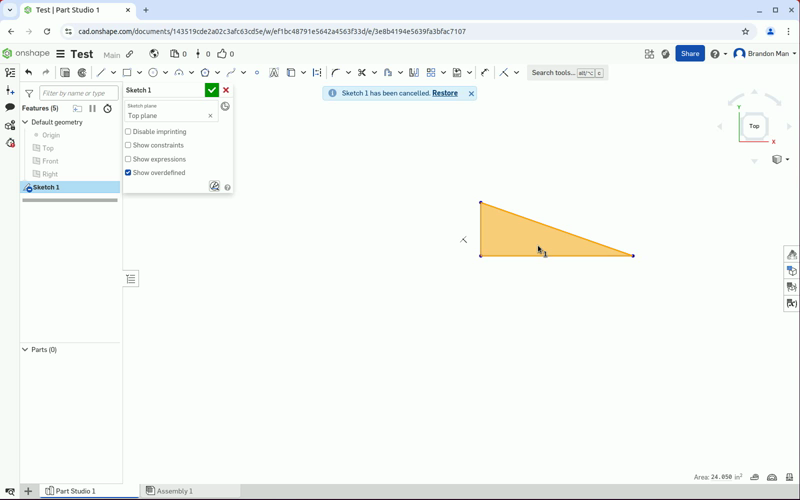
scroll(-6)
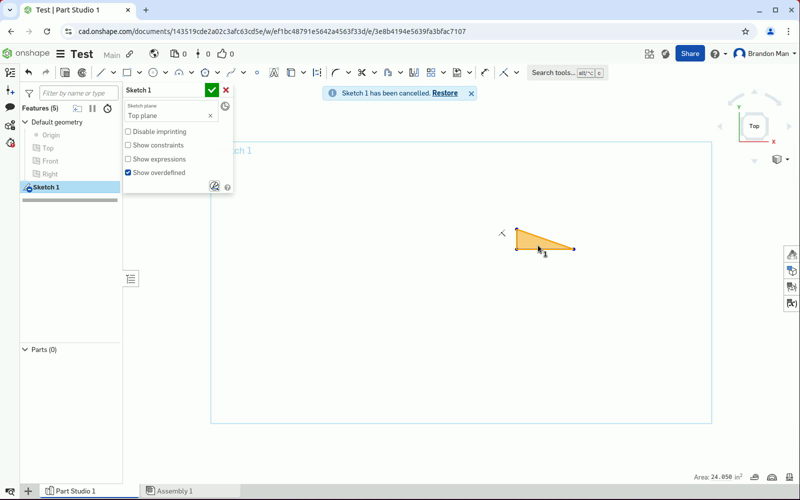
mouse_move(73, 352)
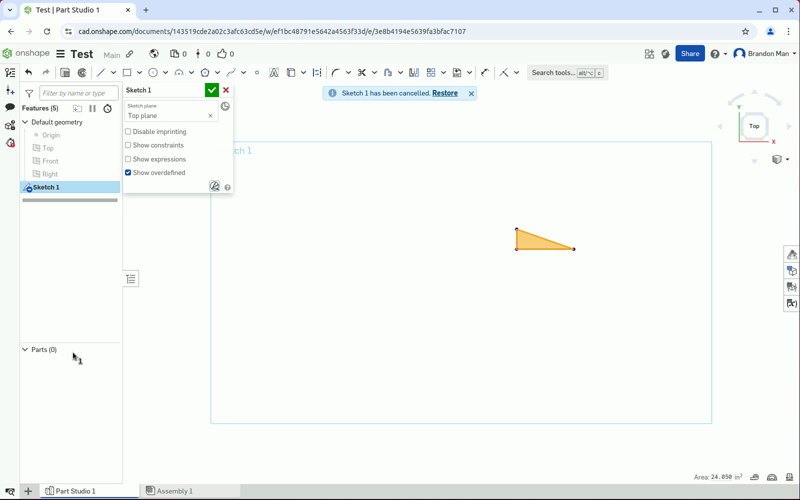
key(shift+y)
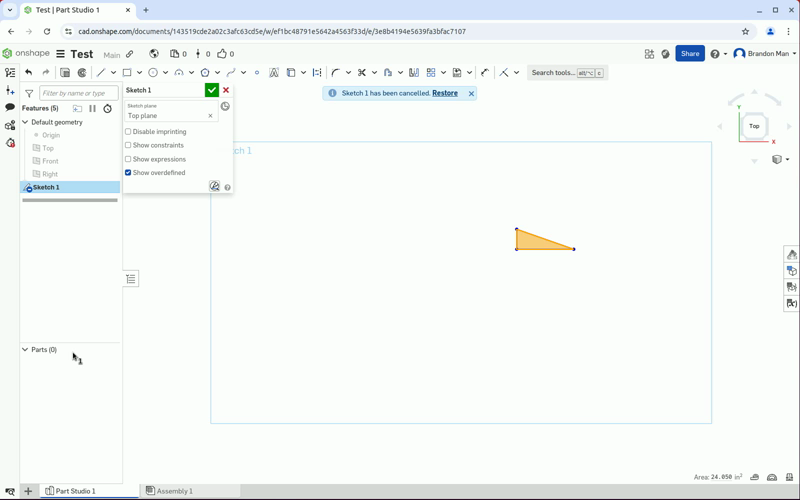
key(shift+e)
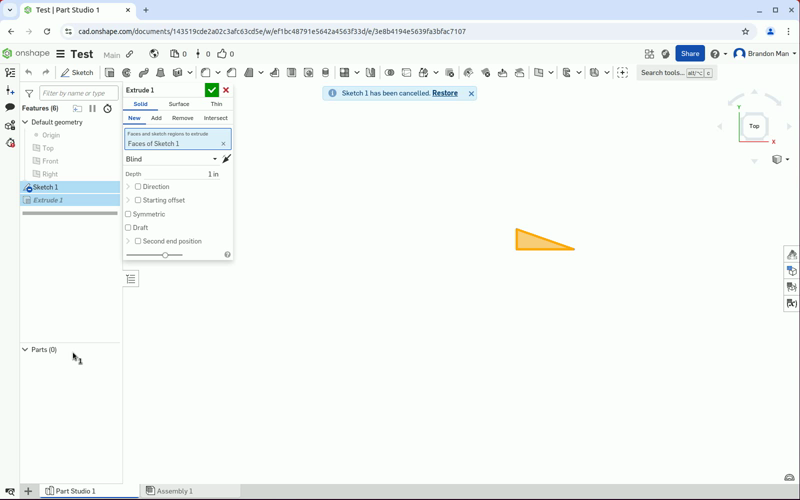
mouse_move(143, 106)
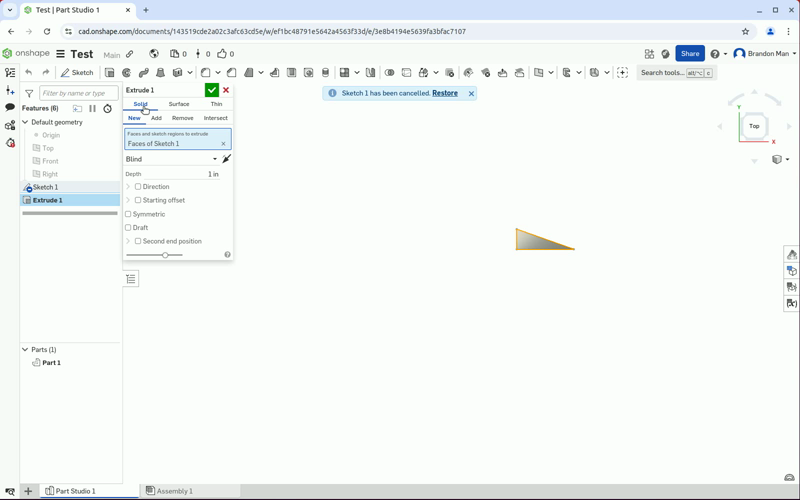
click(143, 106)
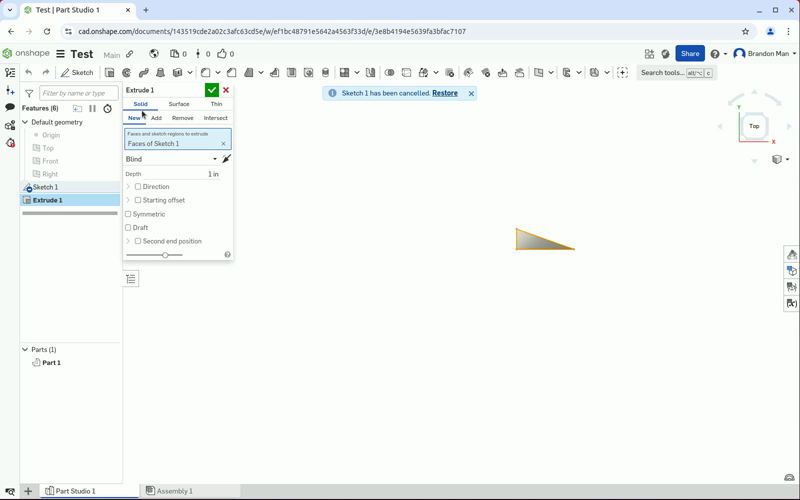
mouse_move(137, 120)
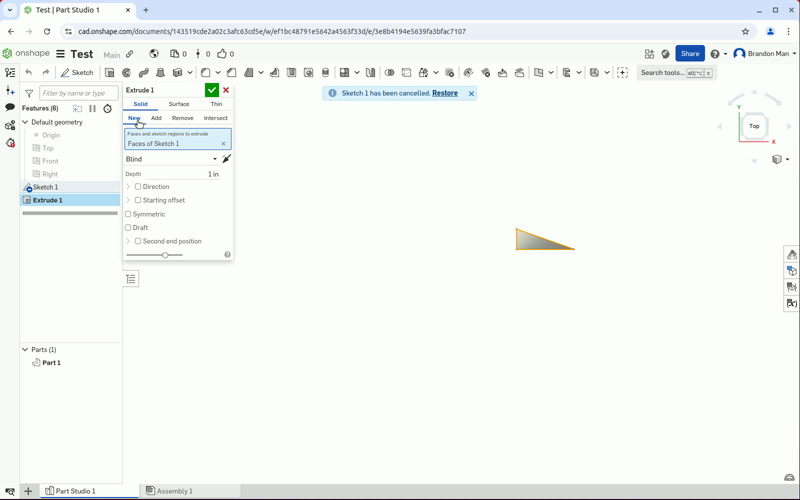
click(137, 120)
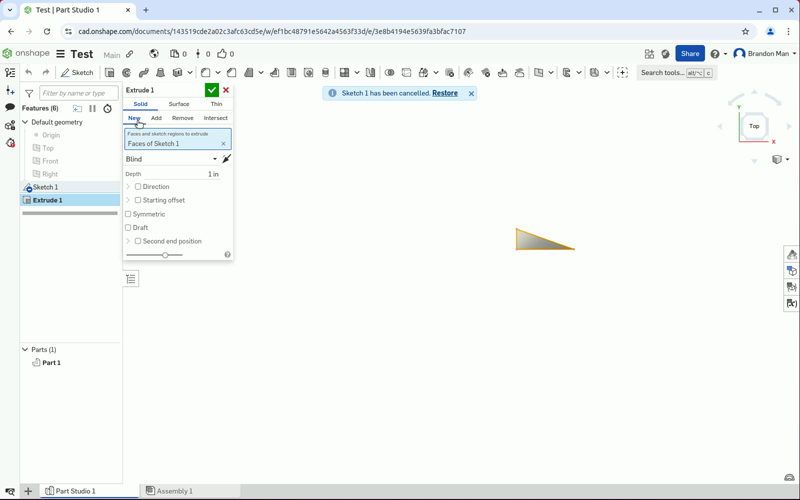
key(tab, 4)
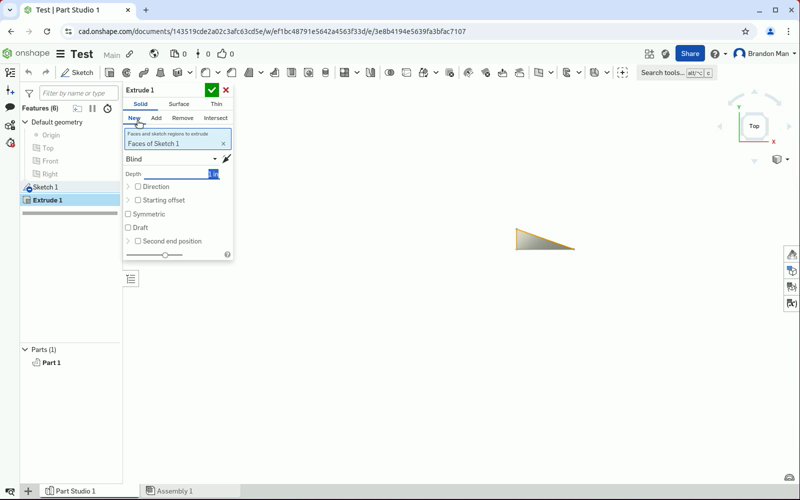
text(0.481)
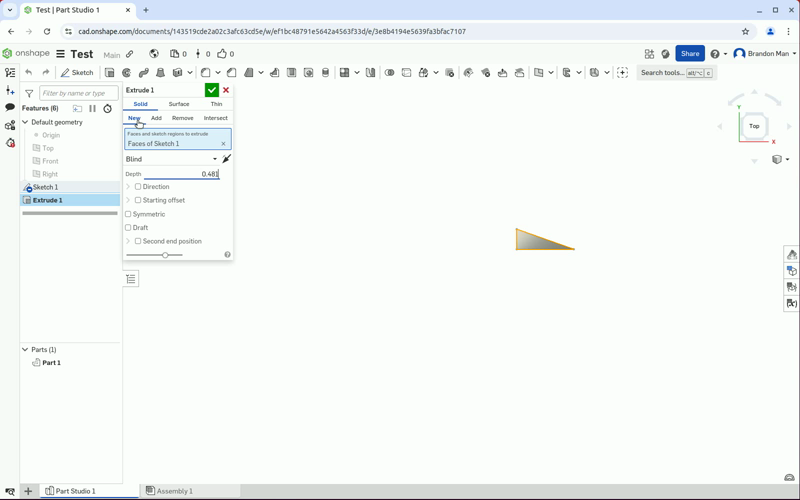
key(enter)
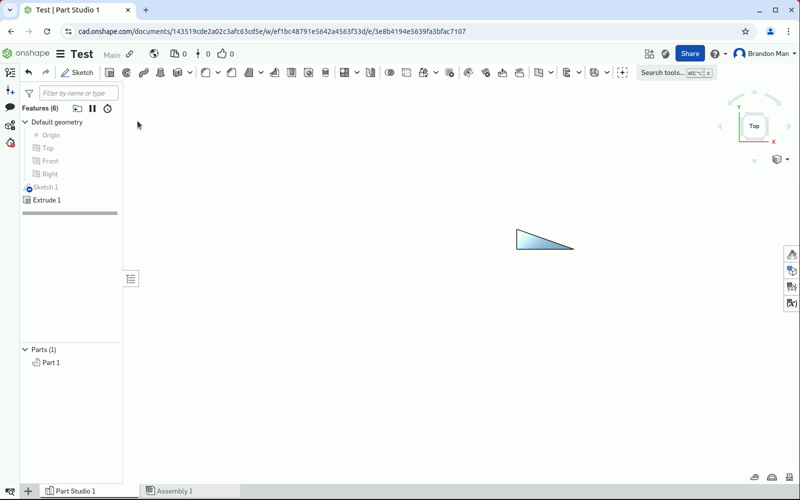
key(shift+h)
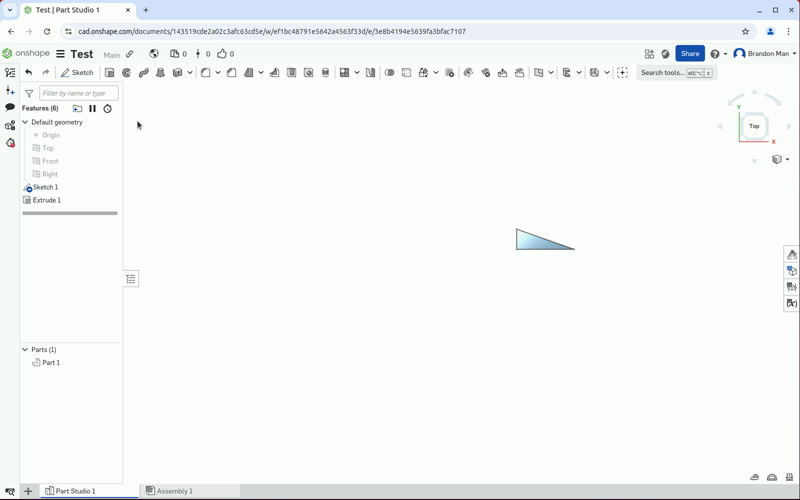
key(shift+h)
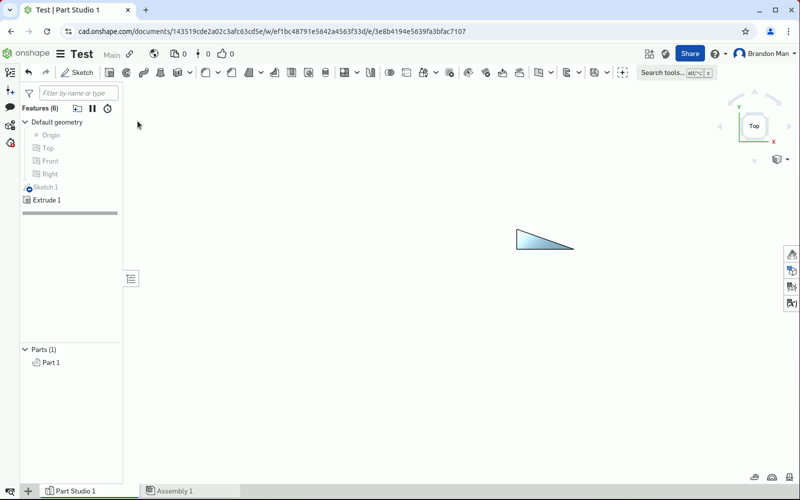
mouse_move(73, 189)
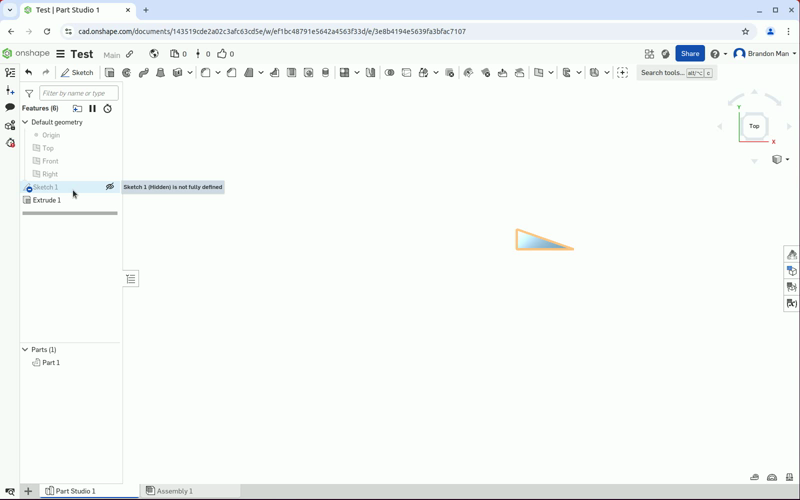
click(73, 189)
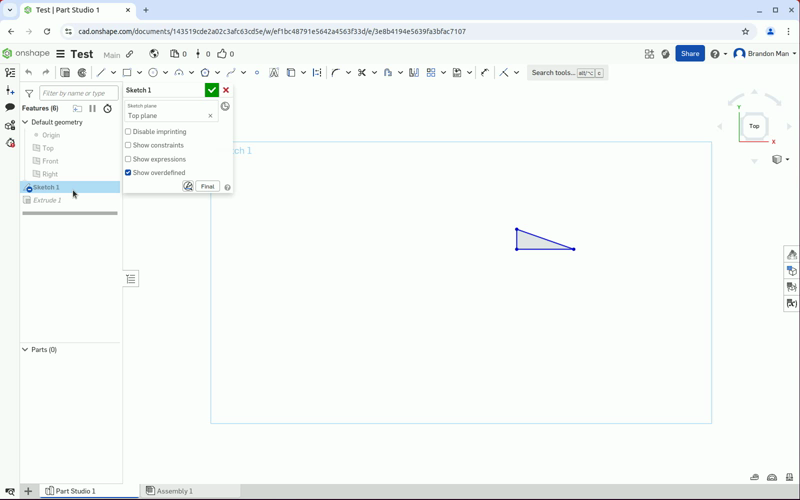
mouse_move(229, 92)
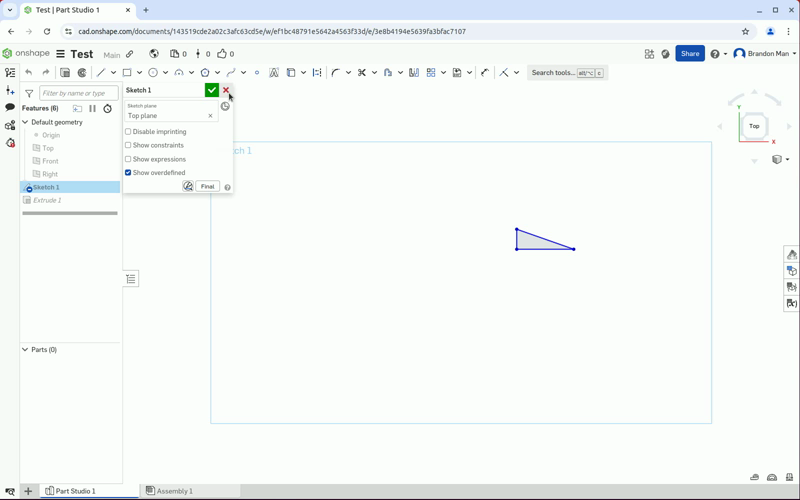
click(229, 92)
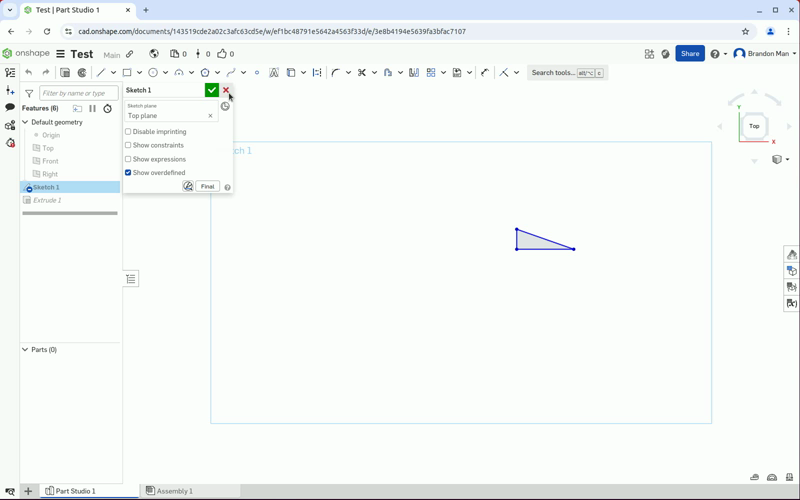
key(shift+s)
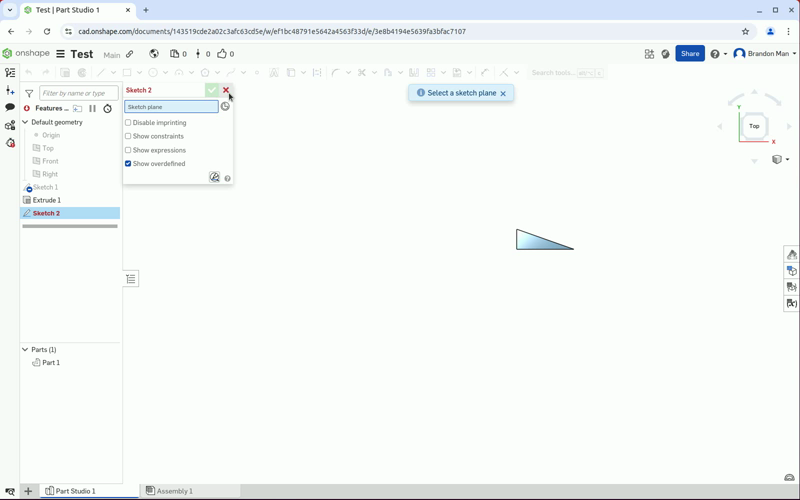
mouse_move(73, 150)
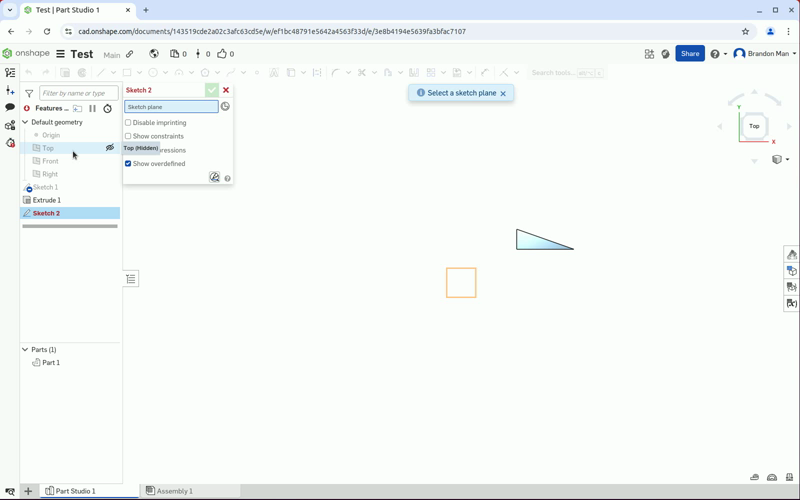
click(73, 150)
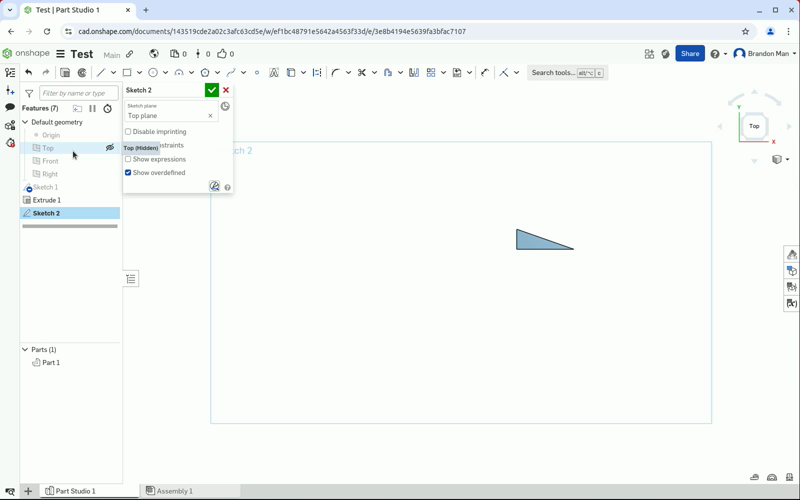
mouse_move(73, 352)
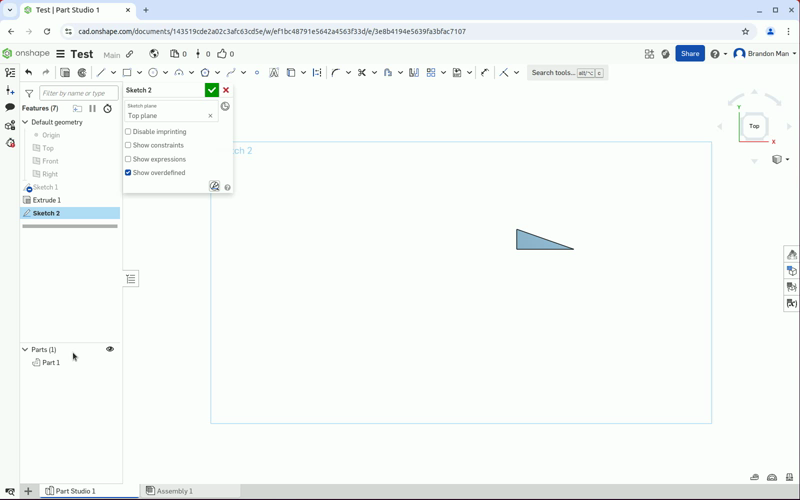
key(y)
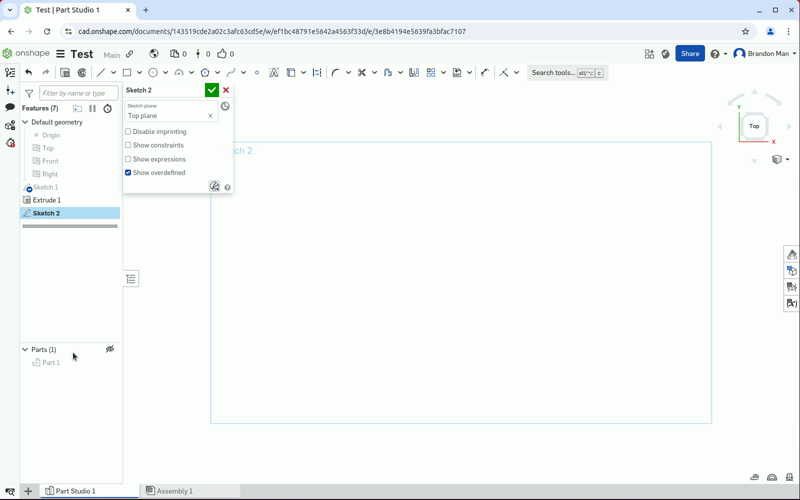
key(l)
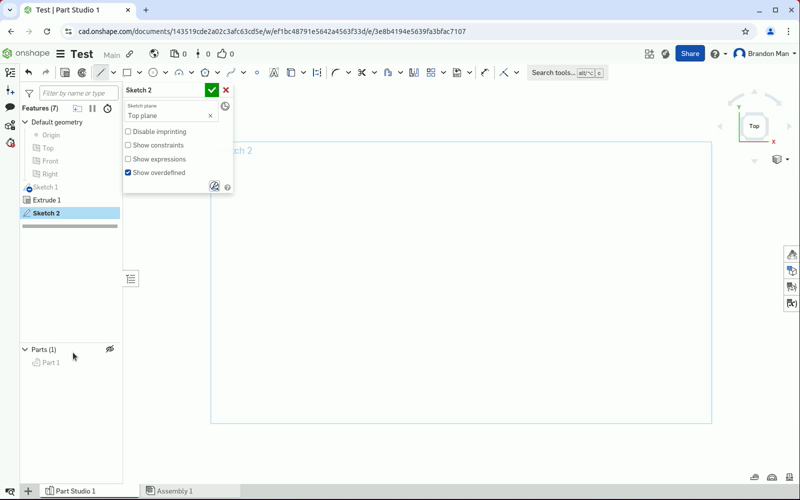
key_down(shift)
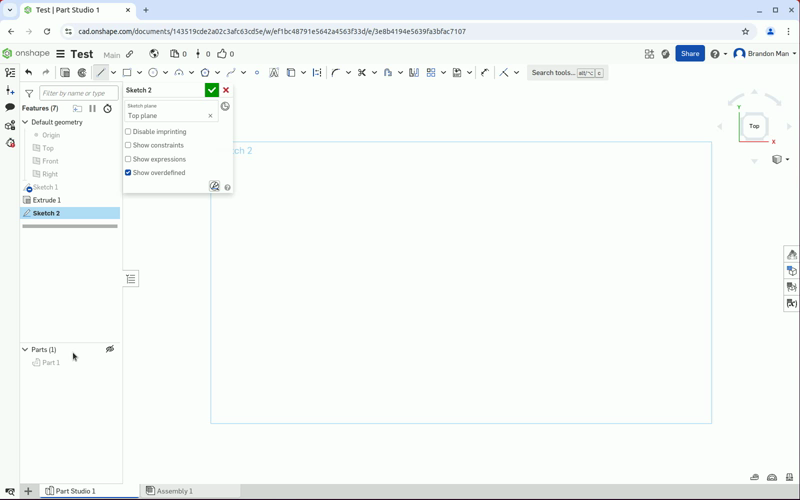
mouse_move(516, 268)
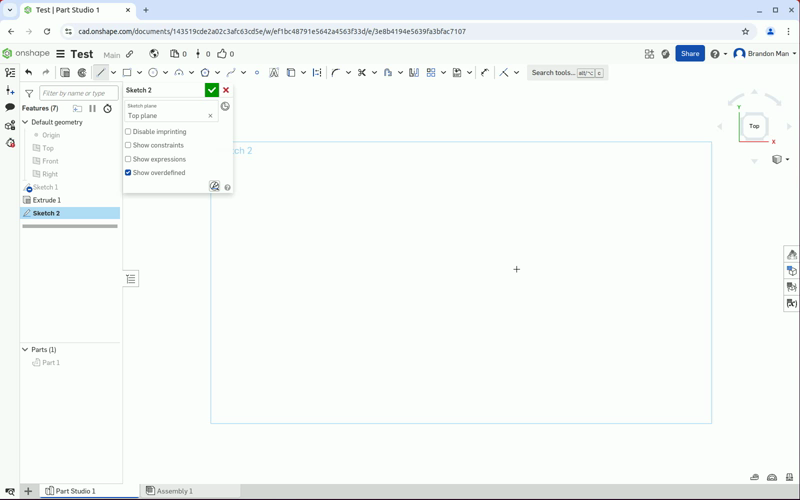
click(516, 268)
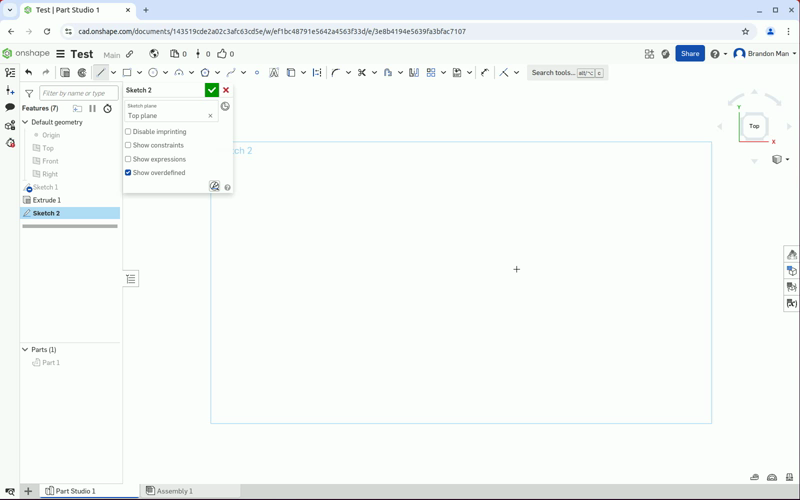
key_up(shift)
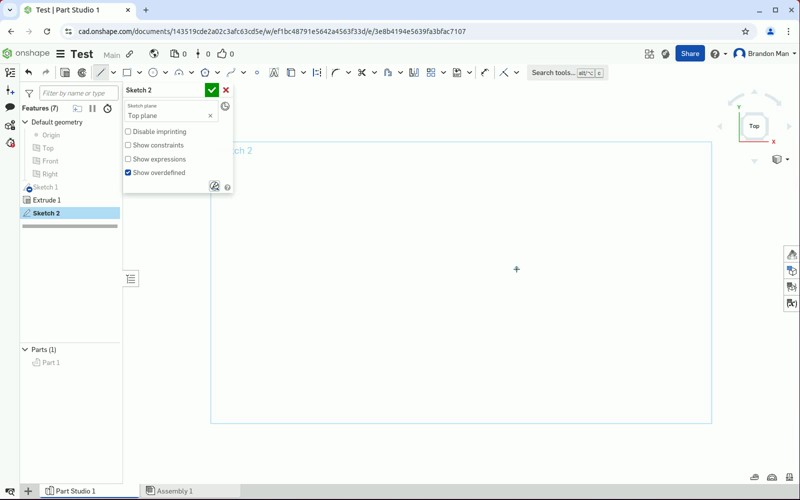
key_down(shift)
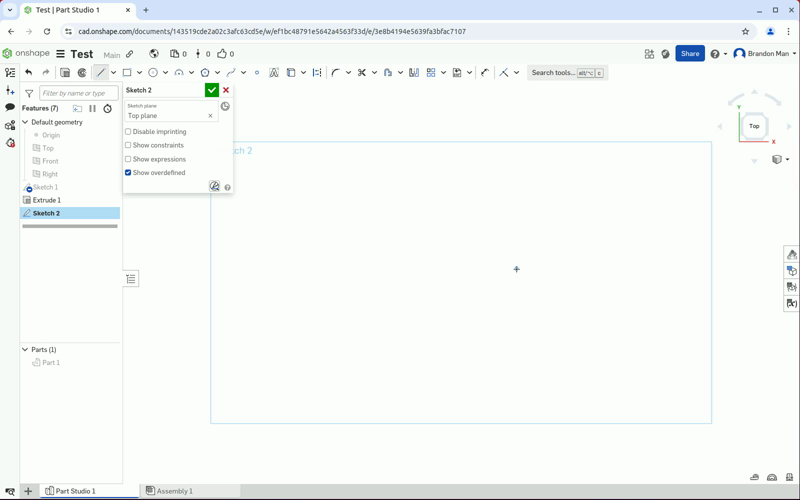
mouse_move(573, 249)
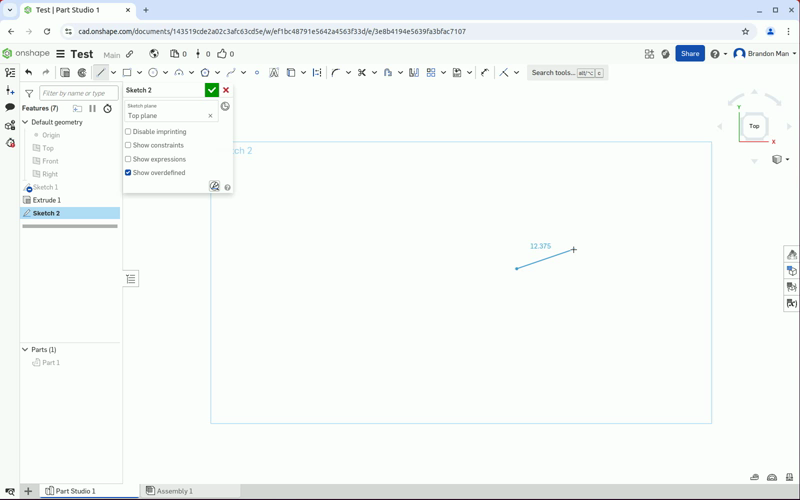
click(573, 249)
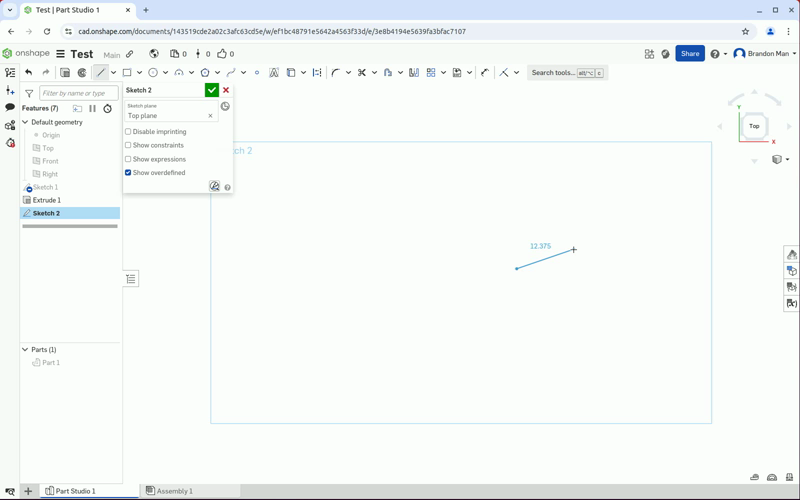
key_up(shift)
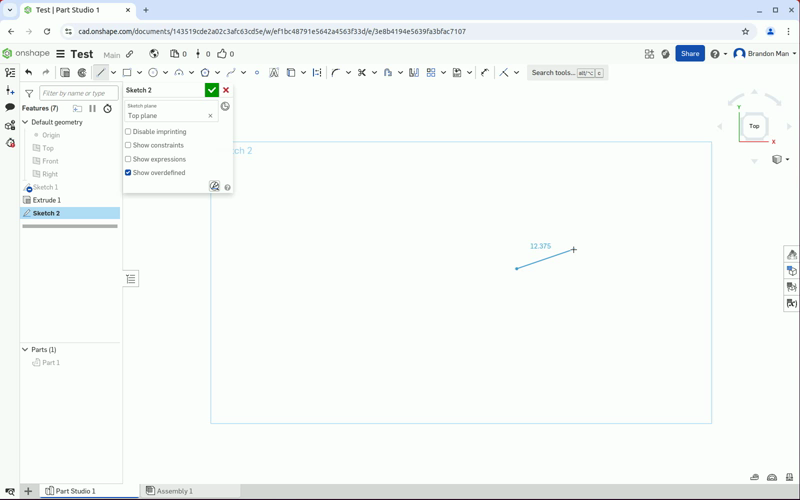
key_down(shift)
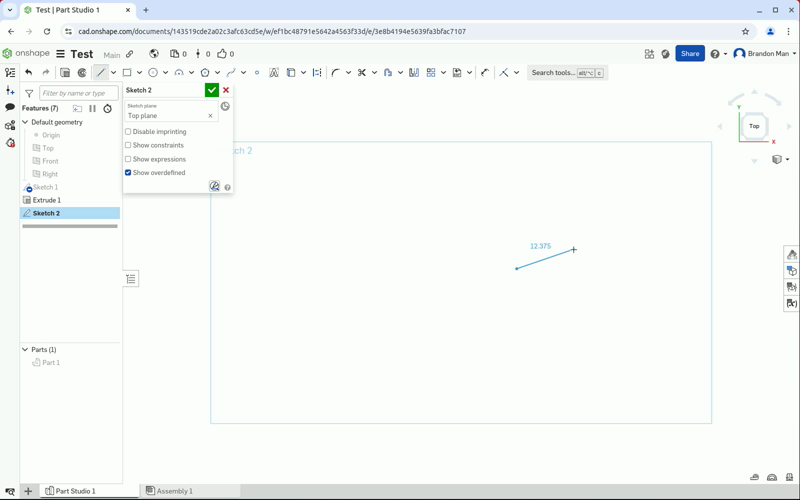
mouse_move(589, 249)
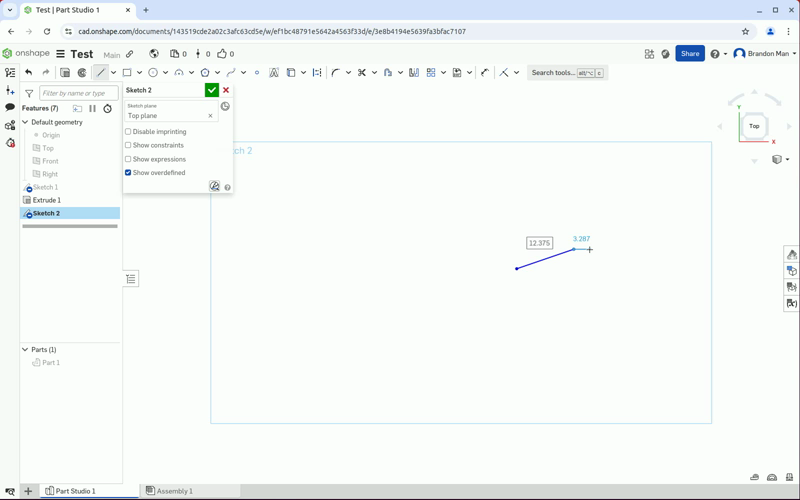
mouse_move(516, 249)
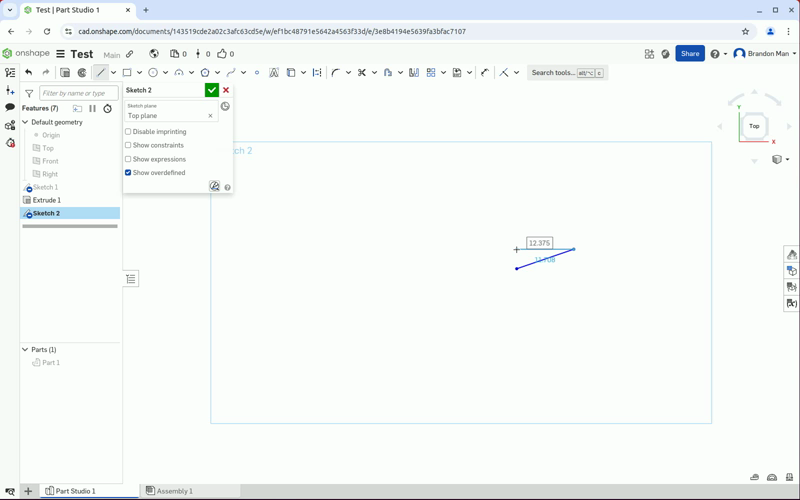
click(516, 249)
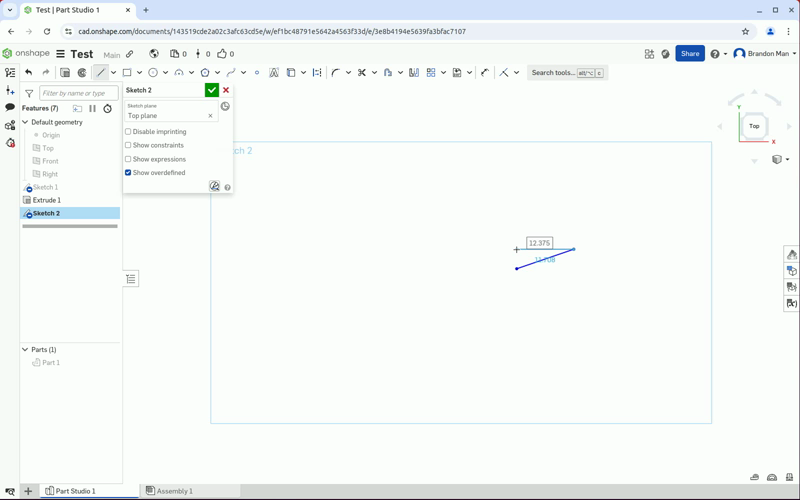
key_up(shift)
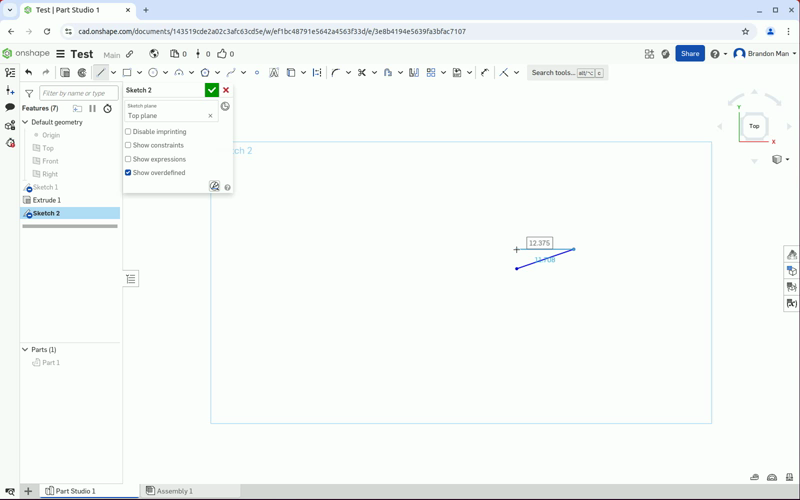
mouse_move(546, 249)
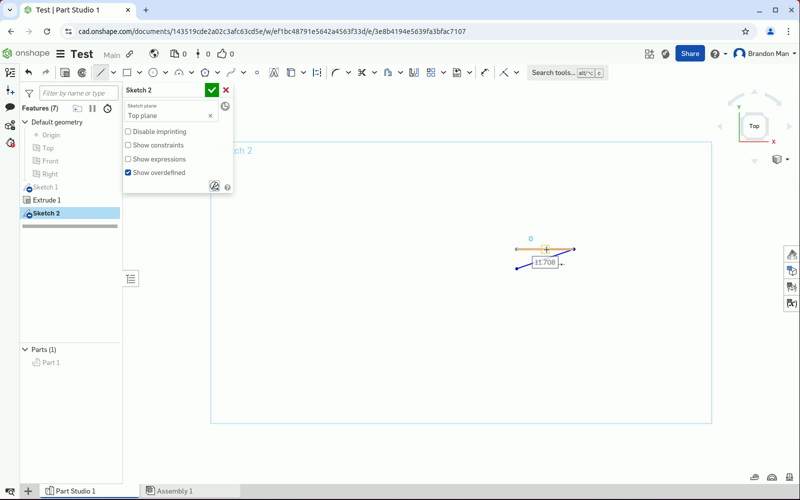
key_down(shift)
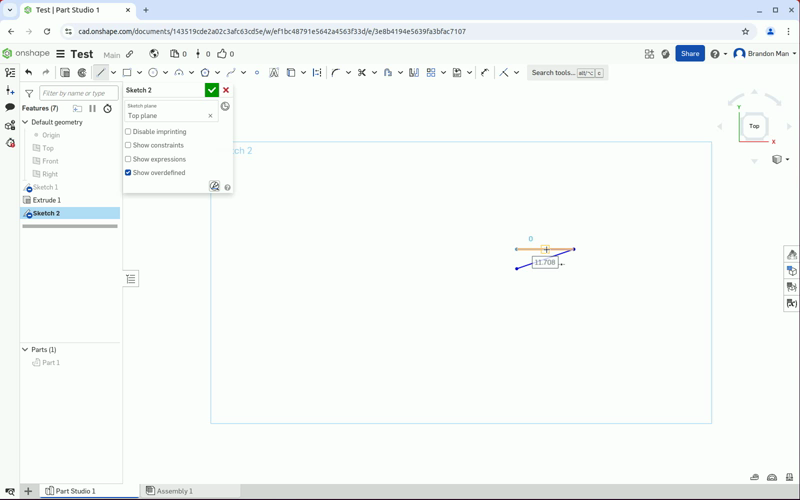
mouse_move(516, 268)
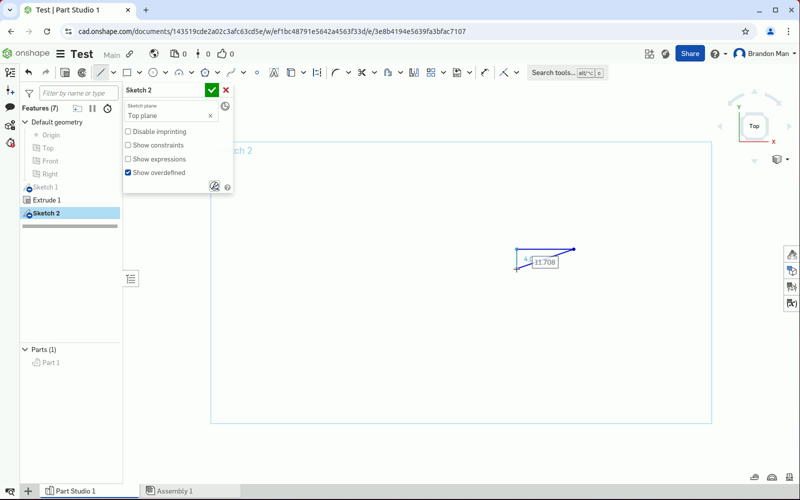
key_up(shift)
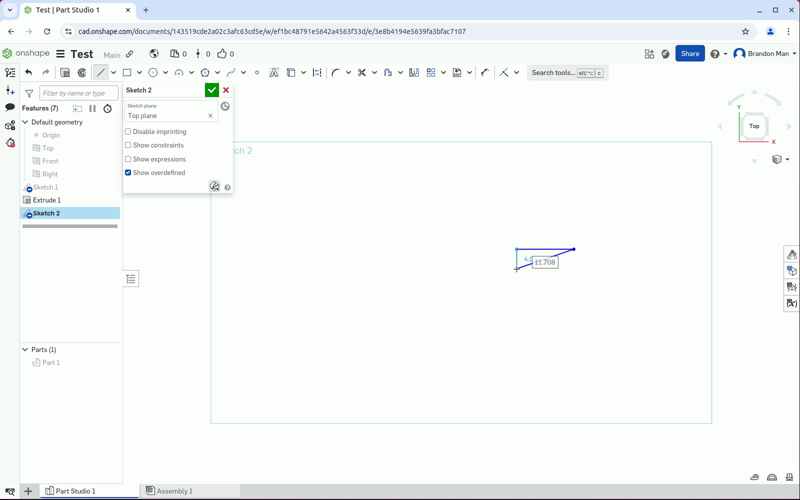
click(516, 268)
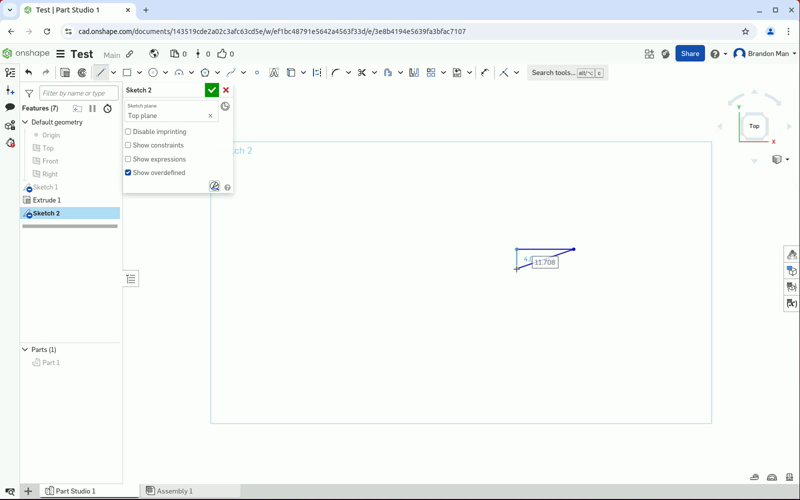
key(esc)
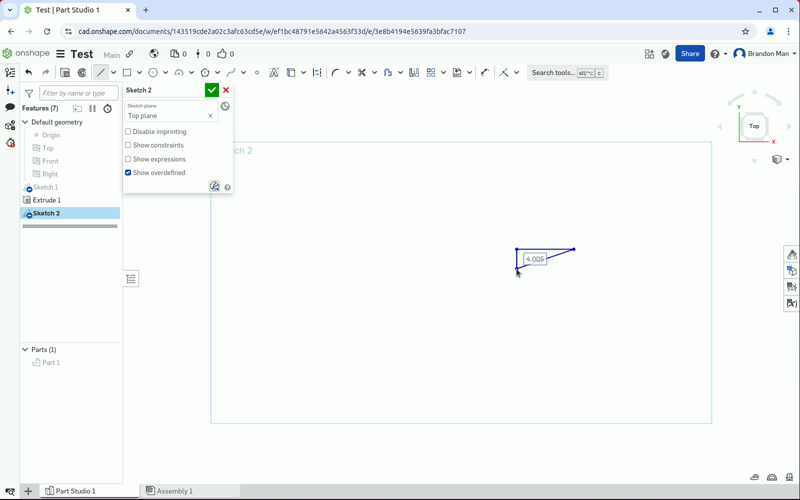
mouse_move(519, 257)
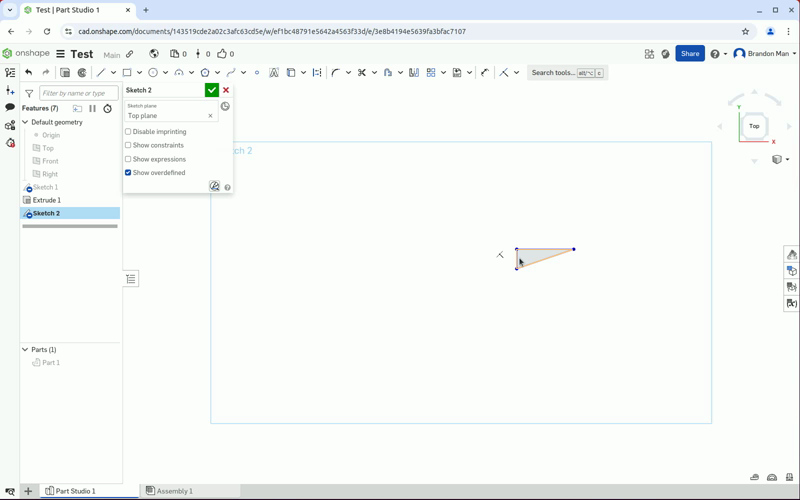
scroll(6)
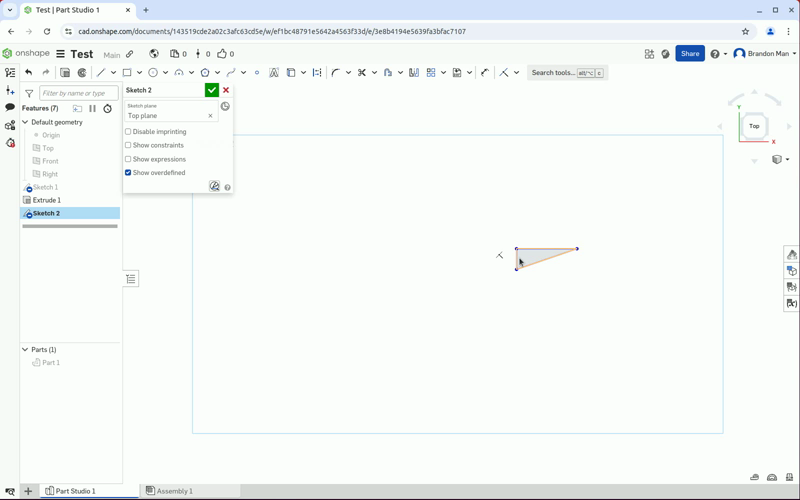
scroll(6)
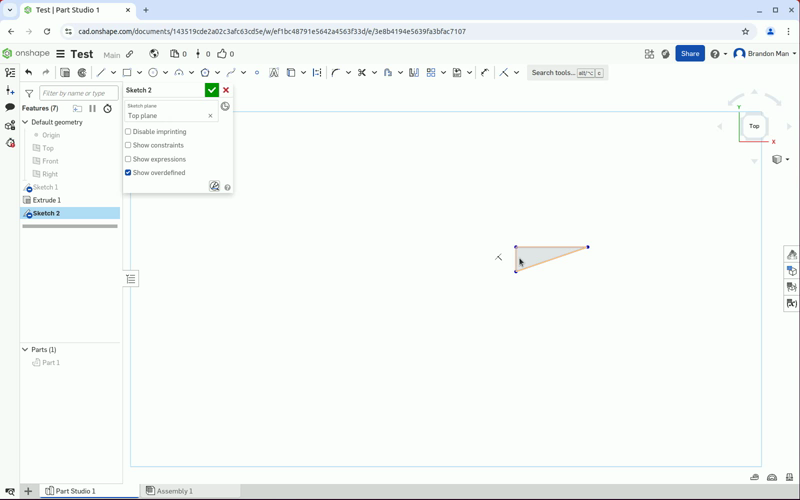
scroll(6)
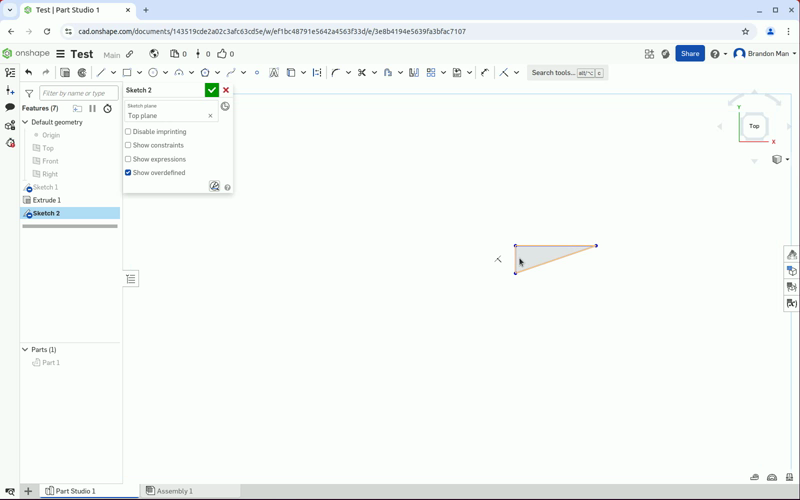
scroll(6)
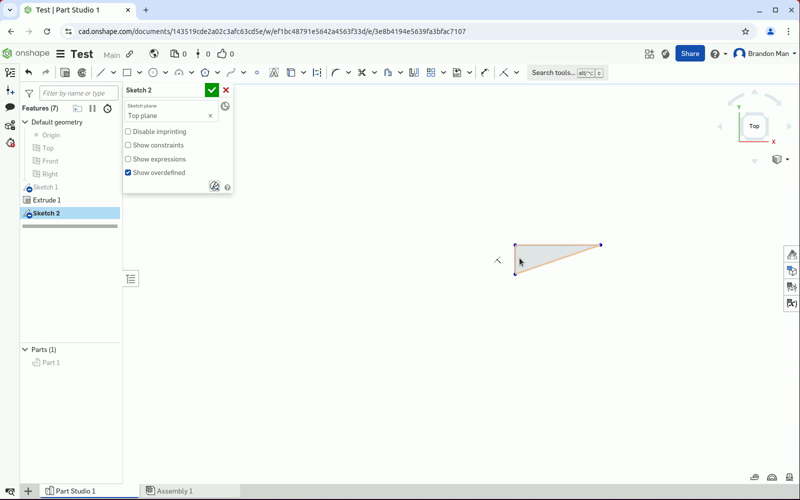
scroll(6)
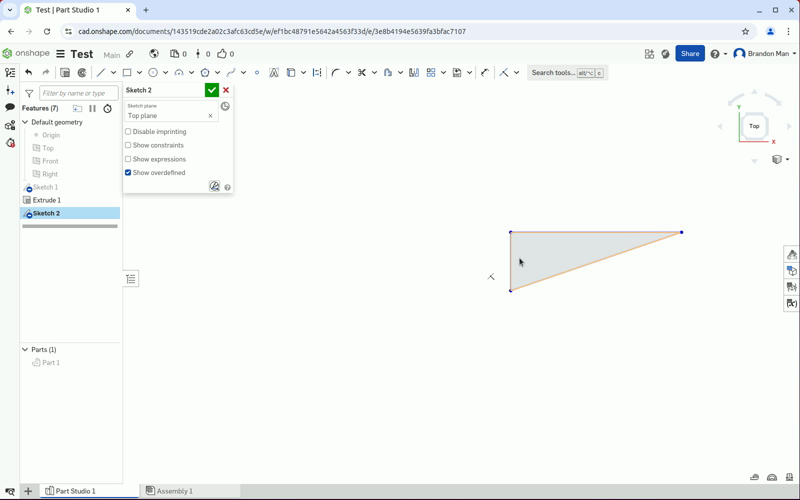
scroll(6)
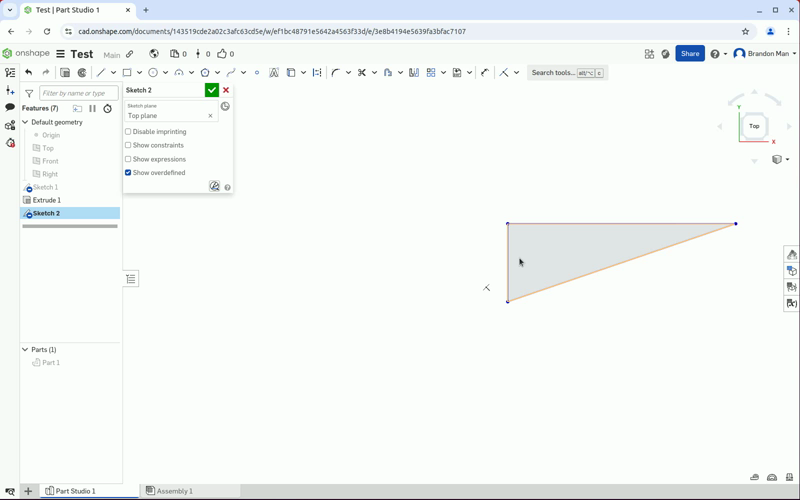
scroll(6)
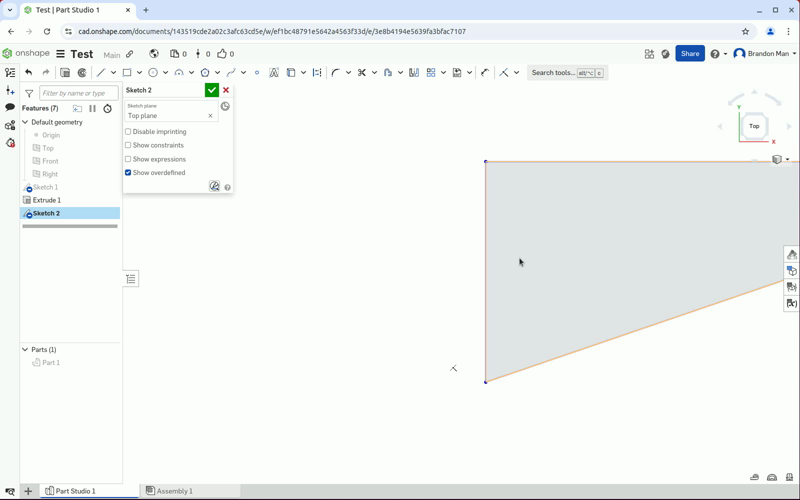
click(519, 257)
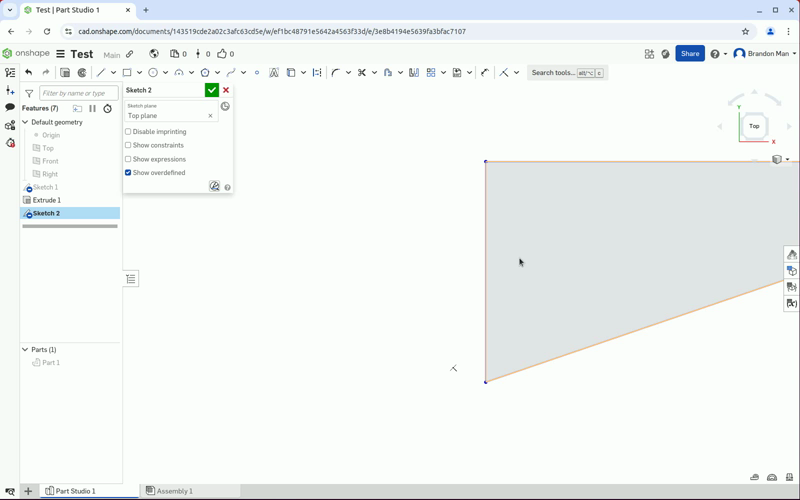
scroll(-6)
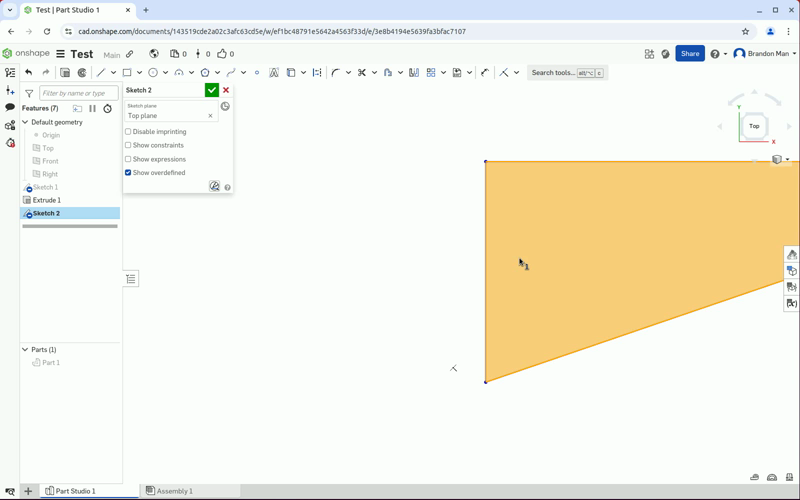
scroll(-6)
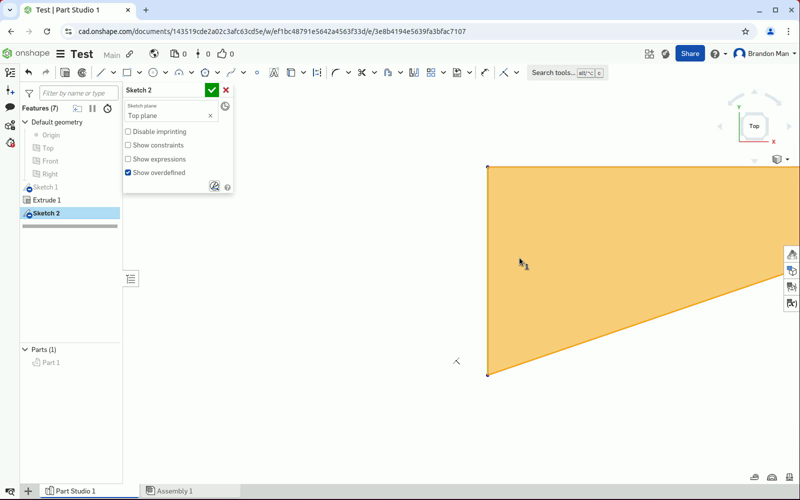
scroll(-6)
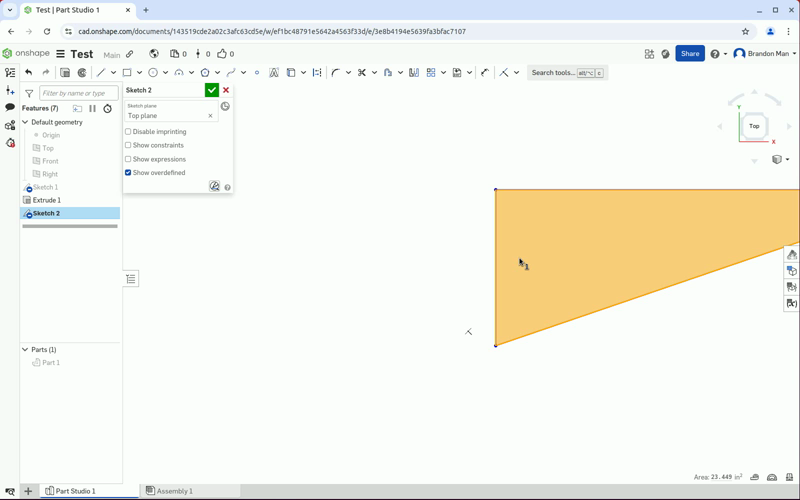
scroll(-6)
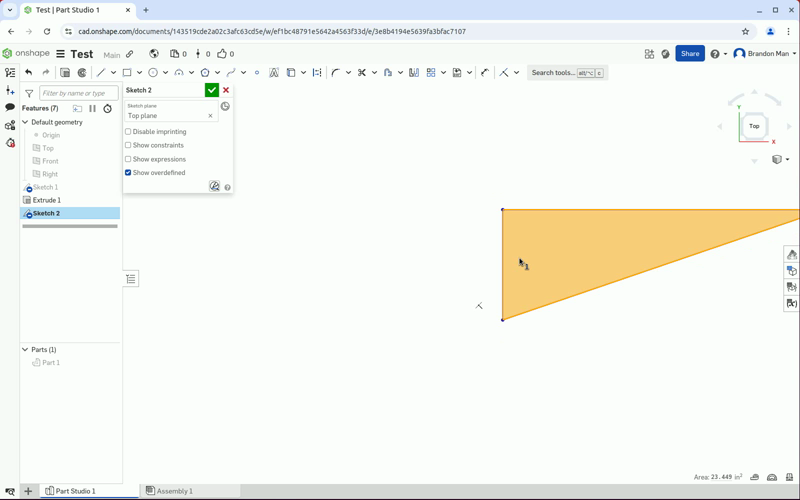
scroll(-6)
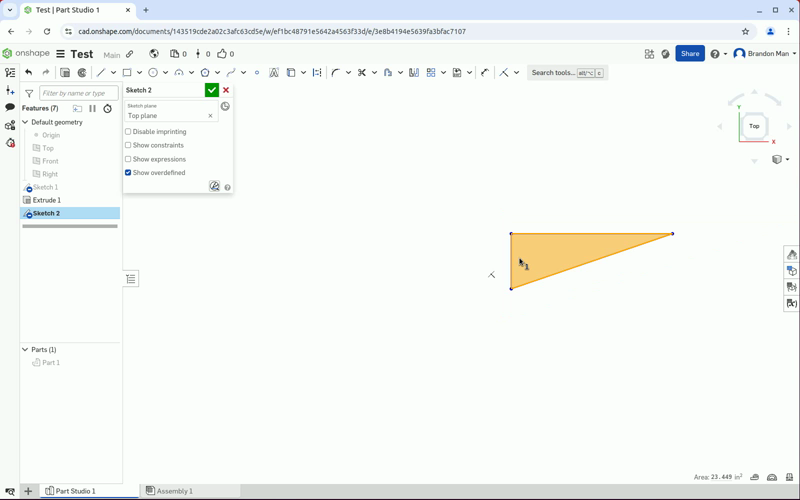
scroll(-6)
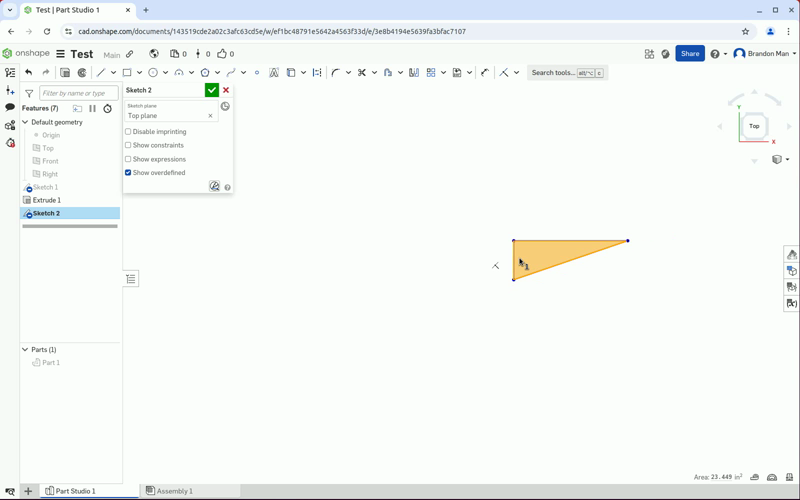
scroll(-6)
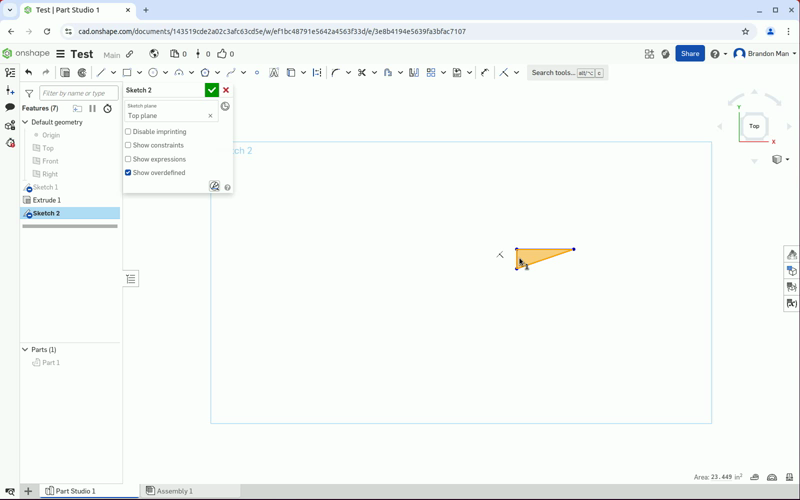
mouse_move(73, 352)
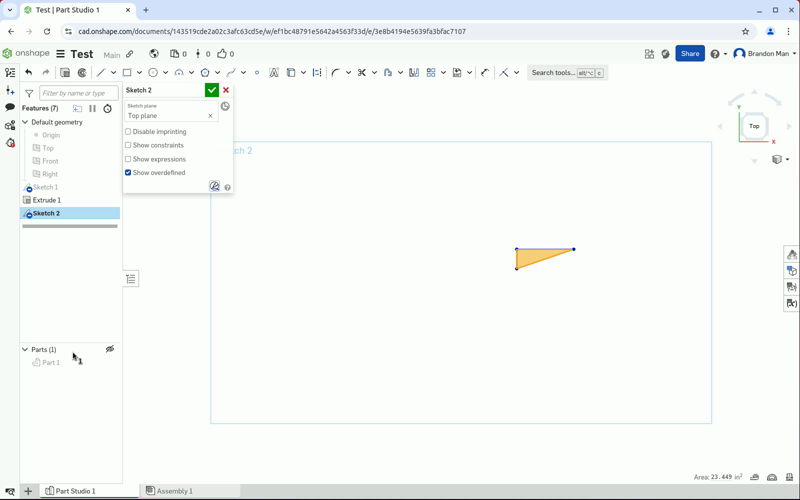
key(shift+y)
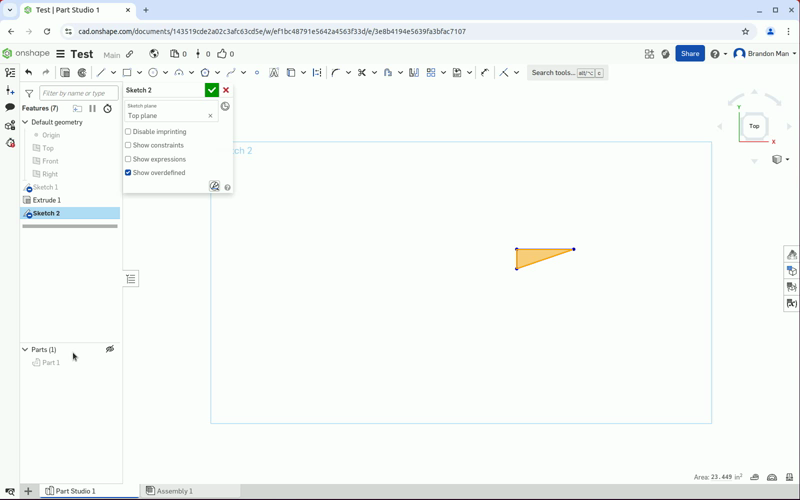
key(shift+e)
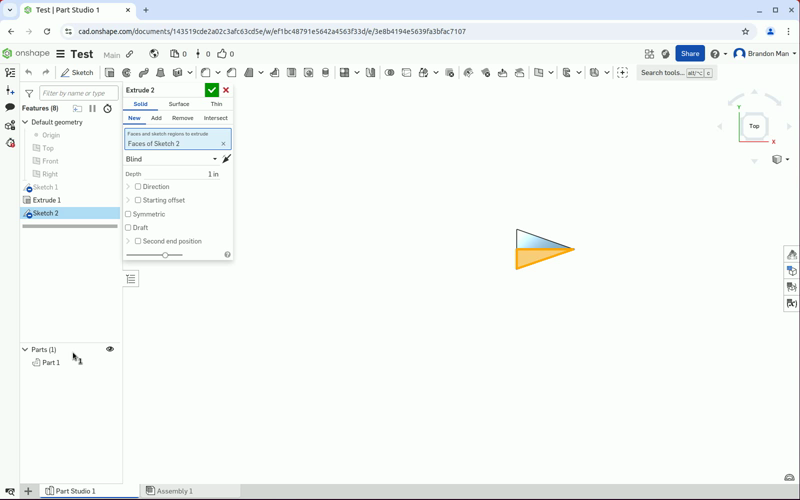
mouse_move(143, 106)
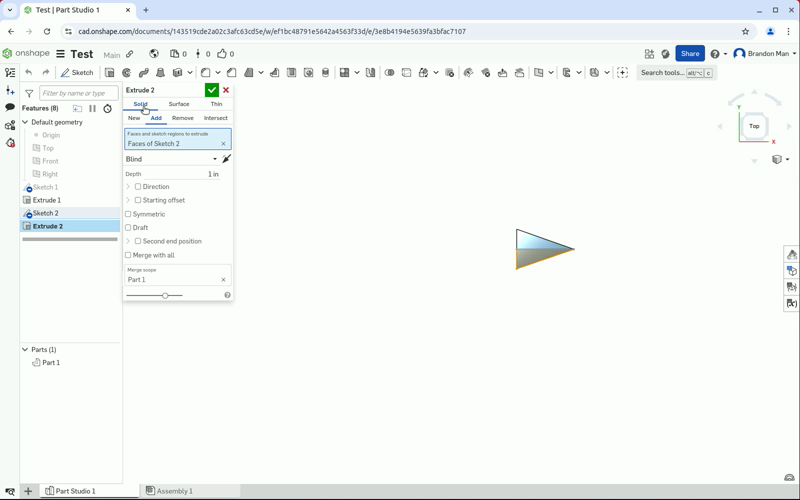
click(143, 106)
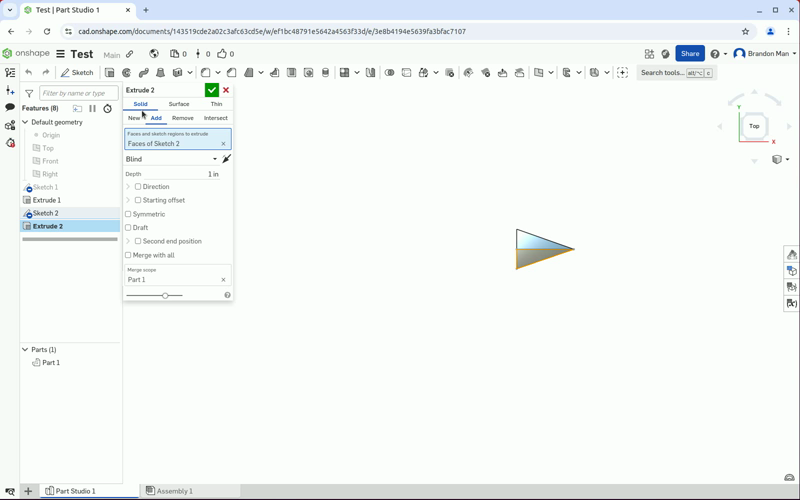
mouse_move(137, 120)
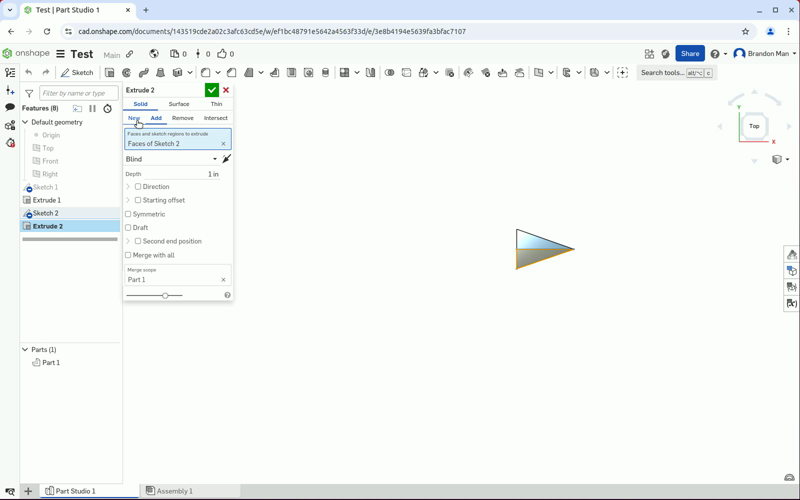
click(137, 120)
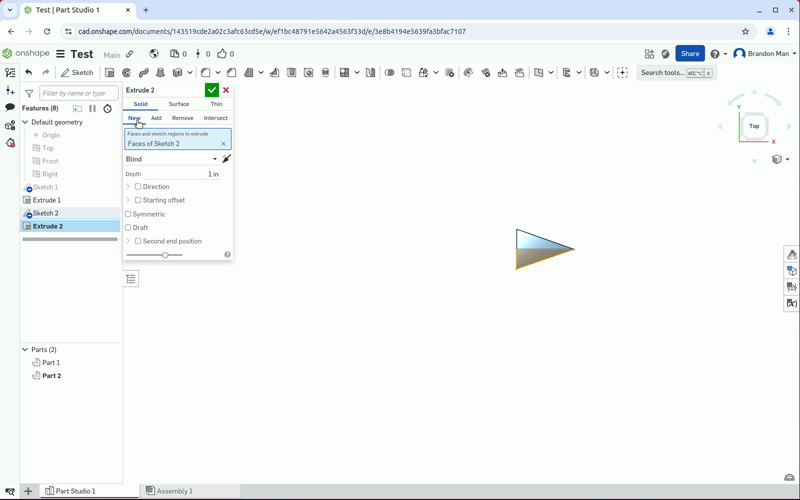
key(tab, 4)
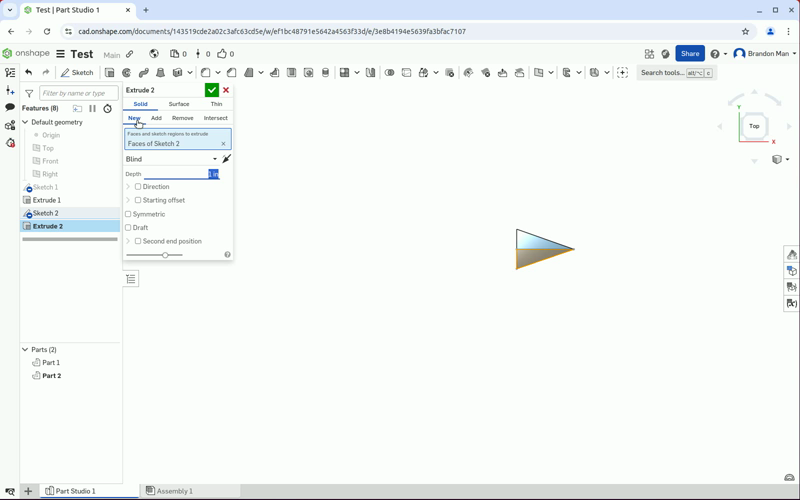
text(0.481)
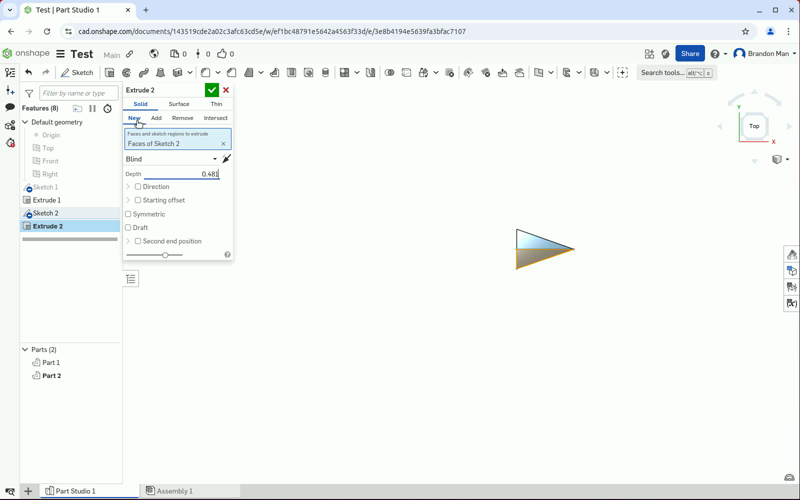
key(enter)
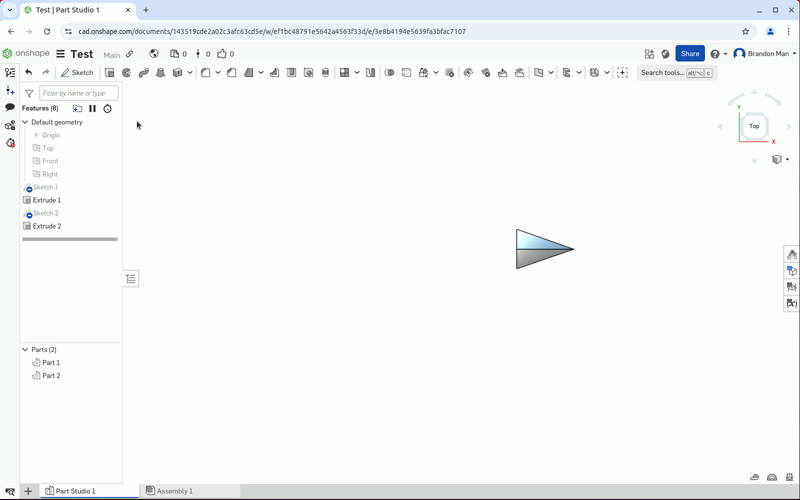
key(shift+h)
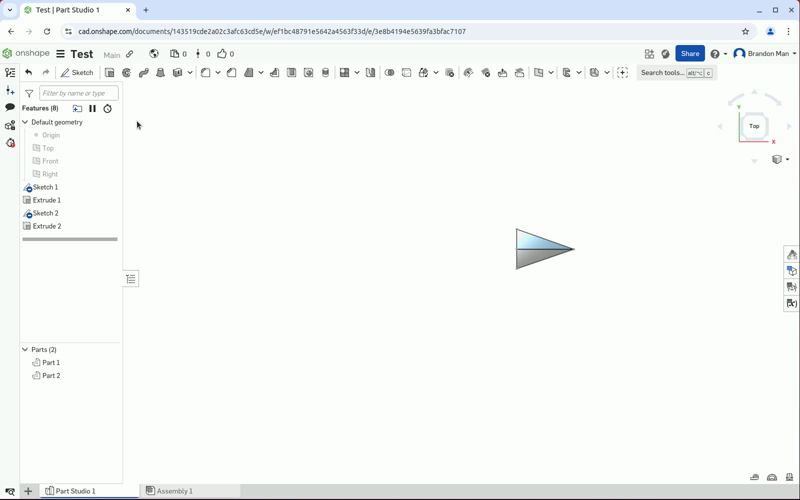
key(shift+h)
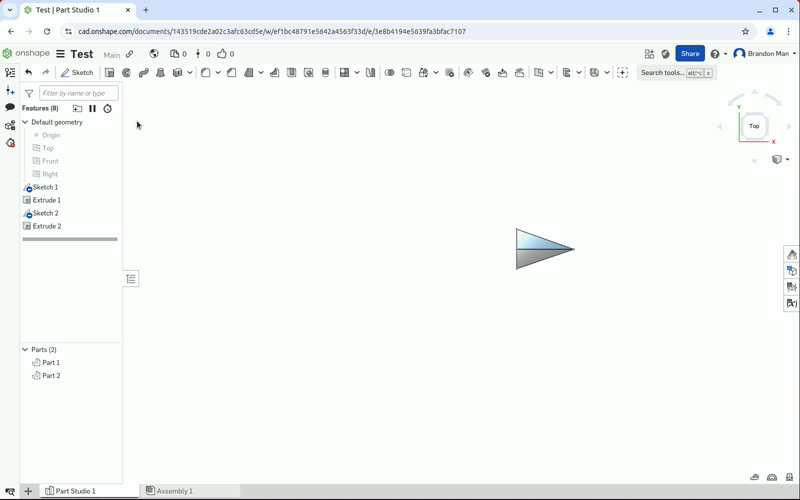
key(shift+7)
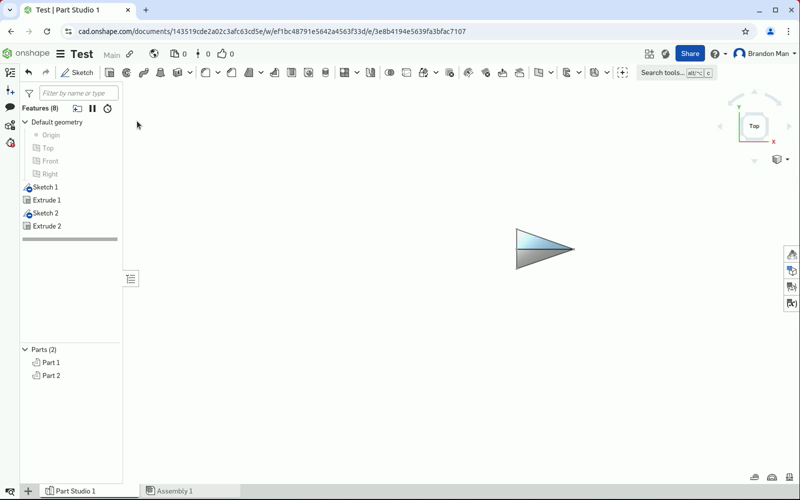
key(up, 3)
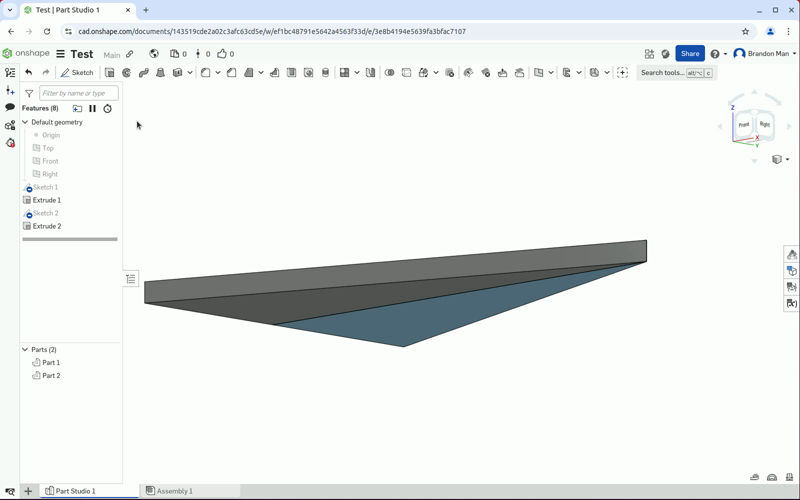
key(left, 3)
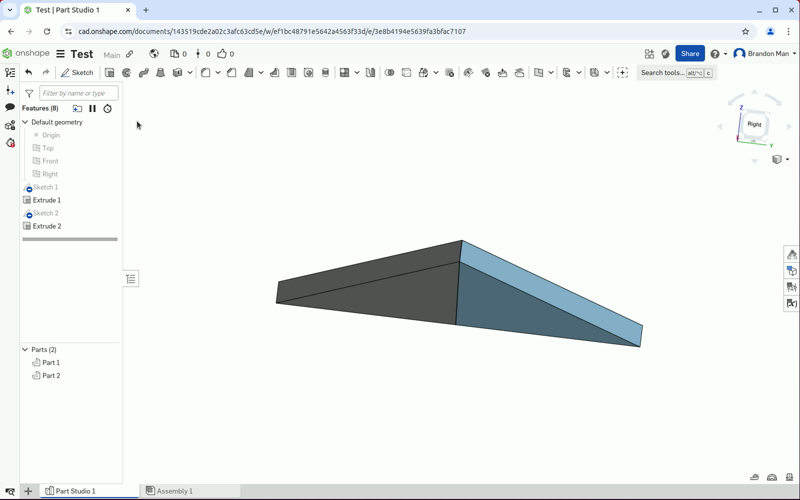
key(right, 3)
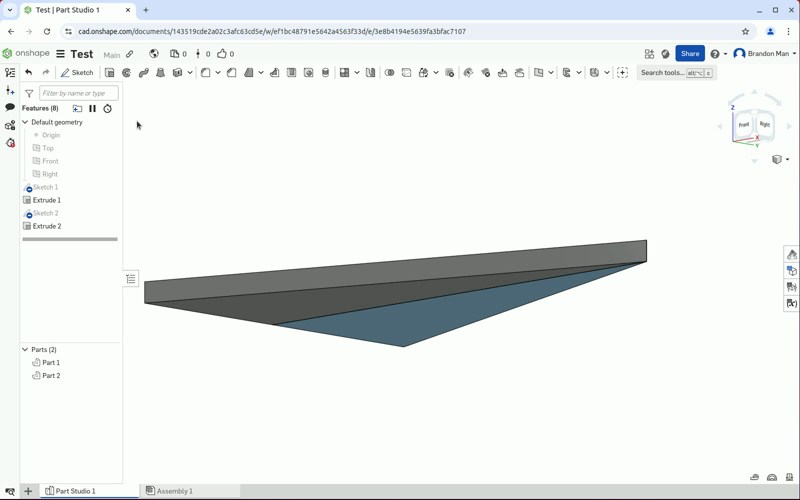
key(down, 3)
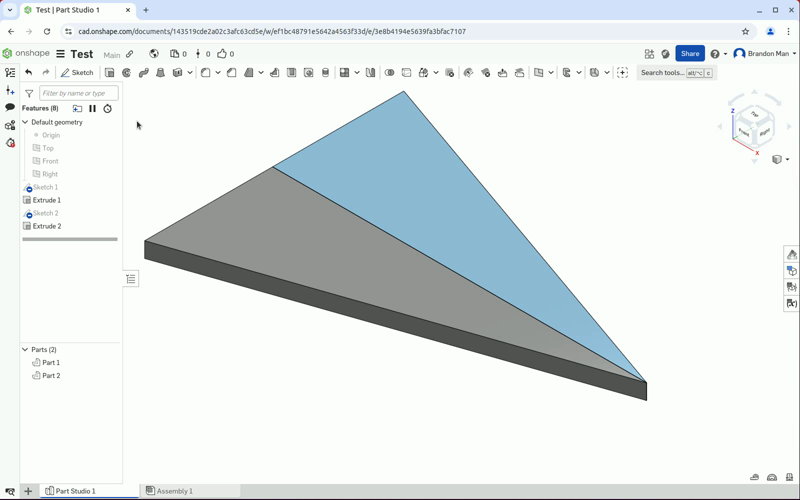
mouse_move(73, 189)
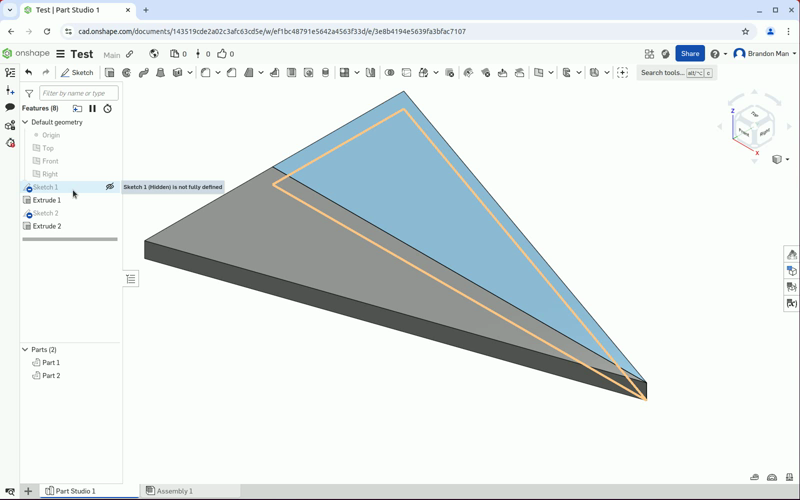
click(73, 189)